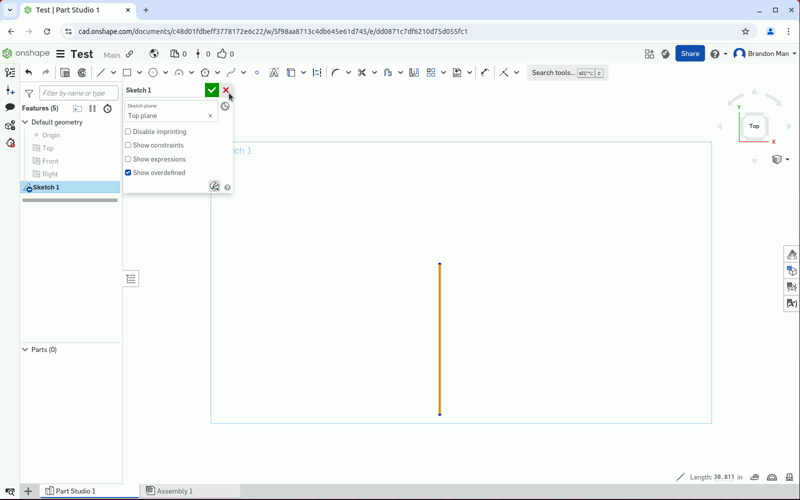
key(shift+h)
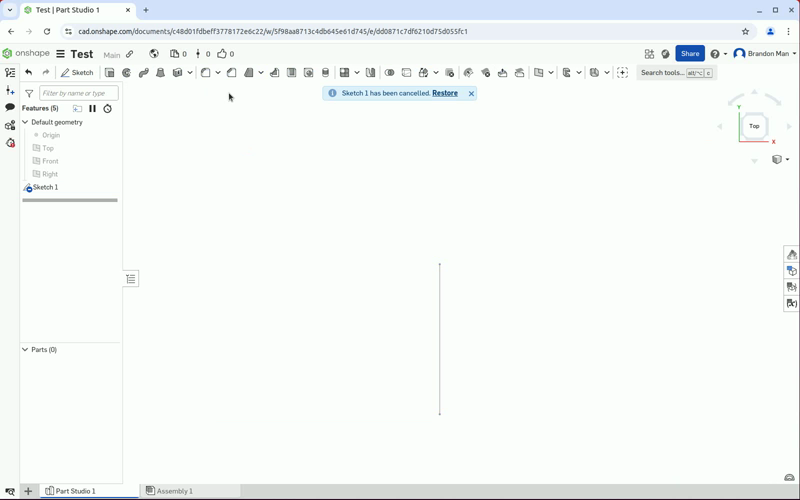
key(shift+s)
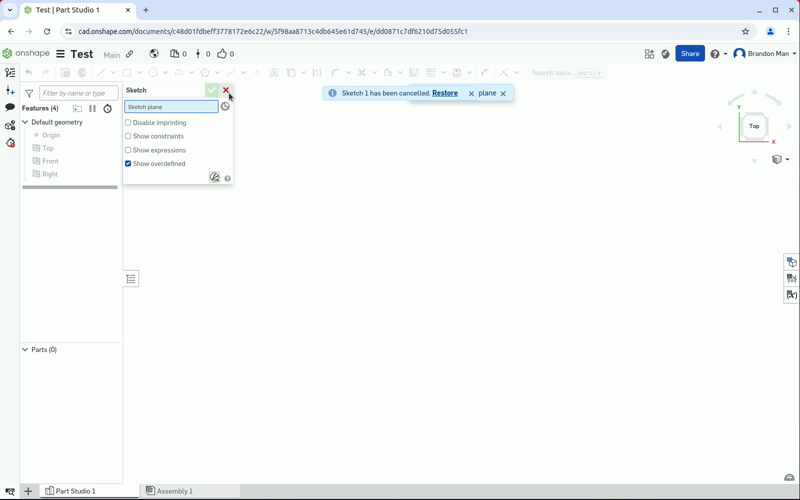
mouse_move(73, 150)
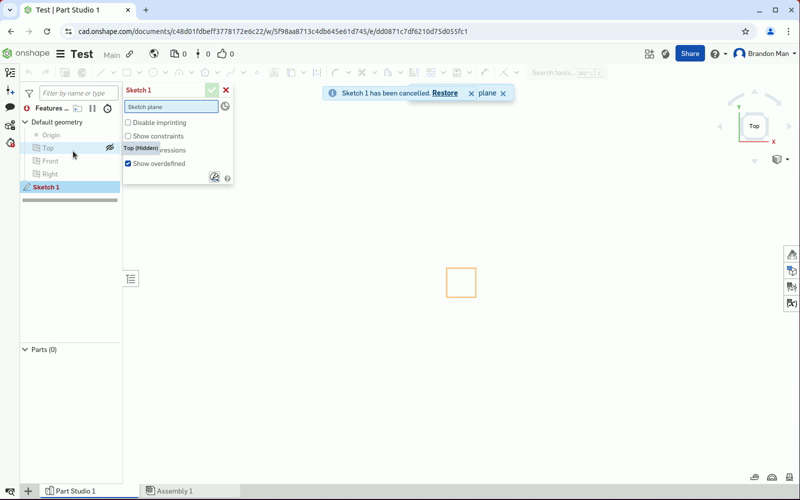
click(73, 150)
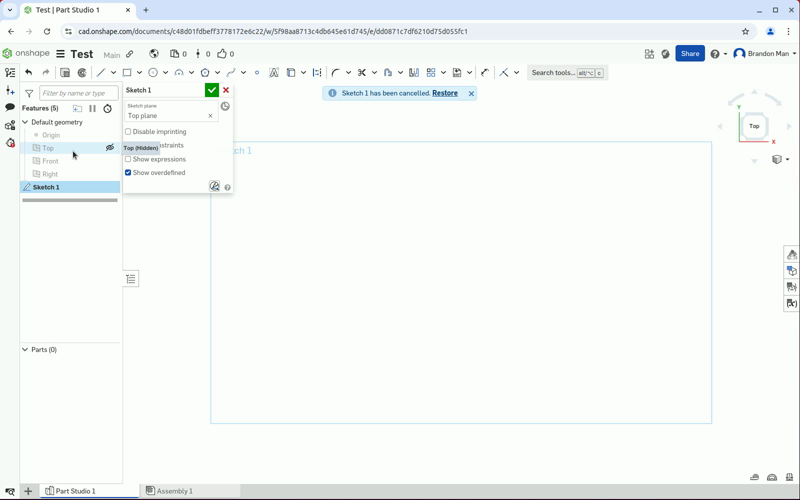
mouse_move(73, 352)
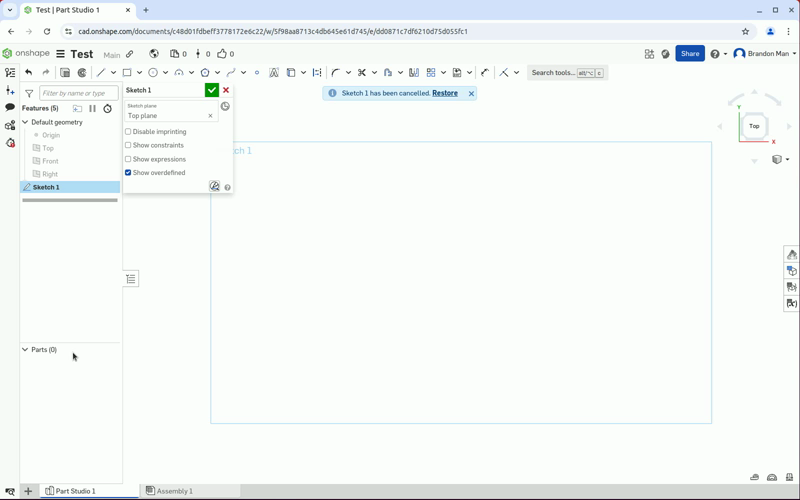
key(y)
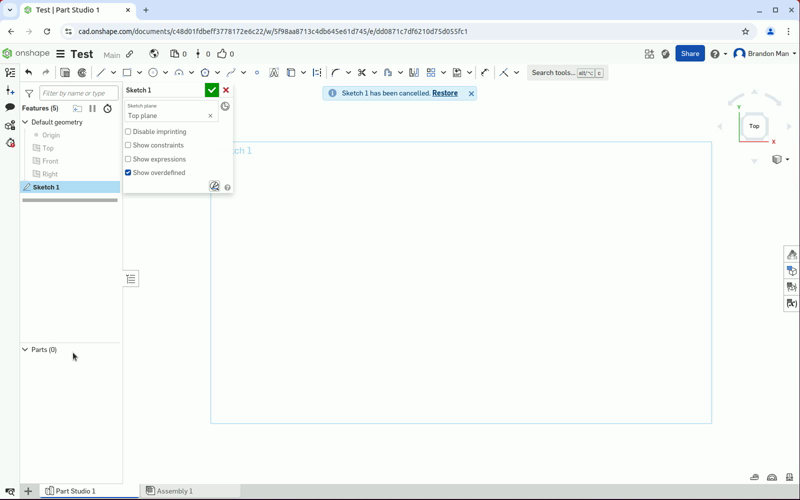
key(l)
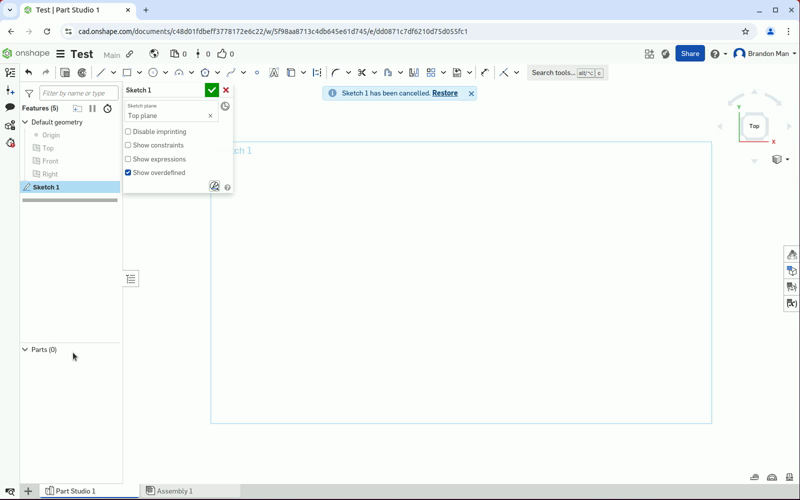
key_down(shift)
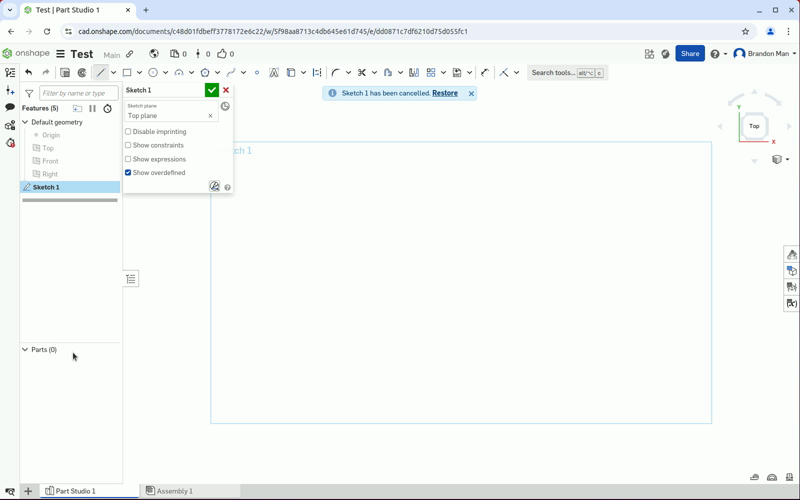
mouse_move(349, 212)
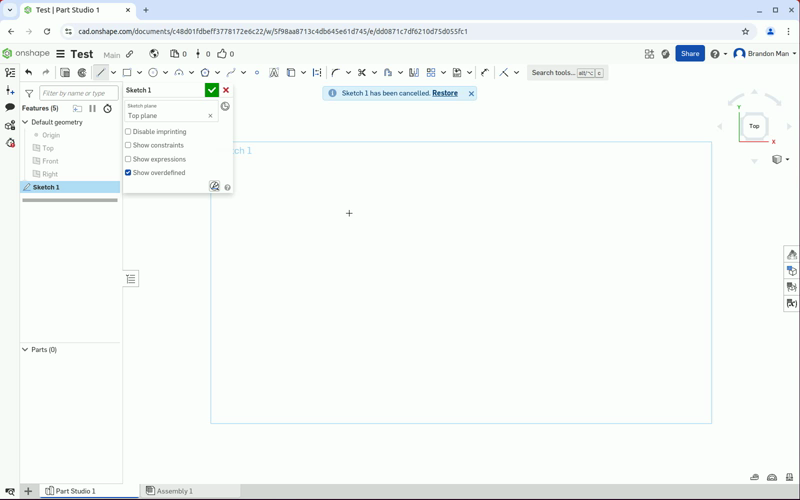
click(349, 212)
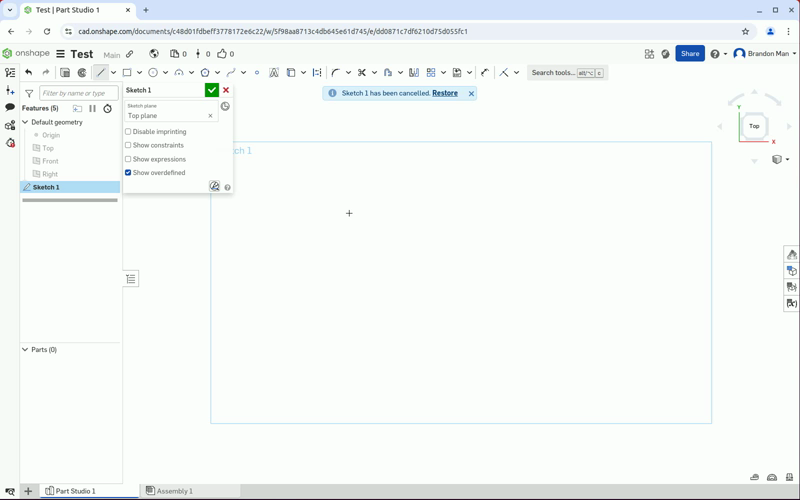
key_up(shift)
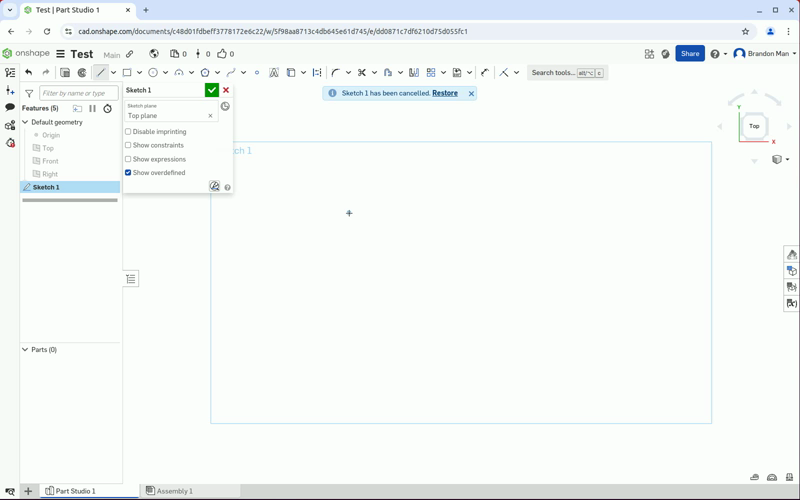
key_down(shift)
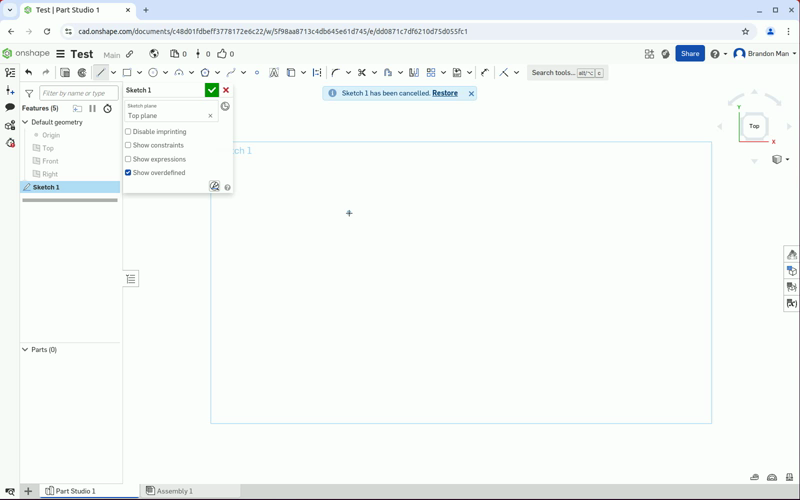
mouse_move(438, 212)
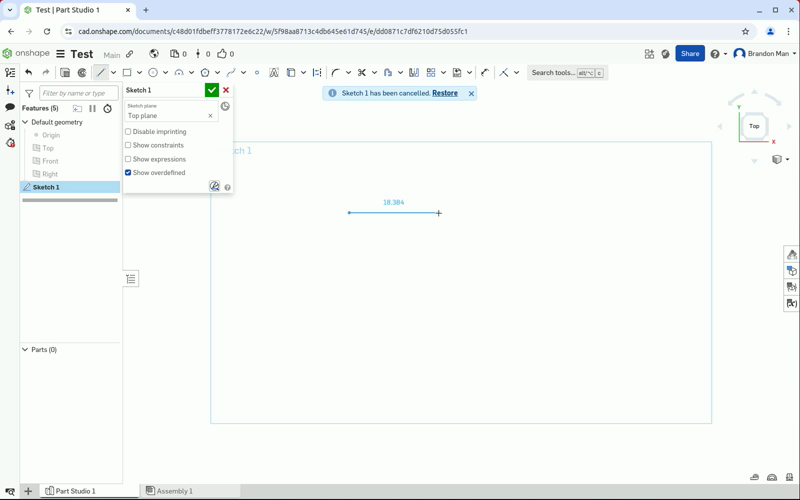
click(438, 212)
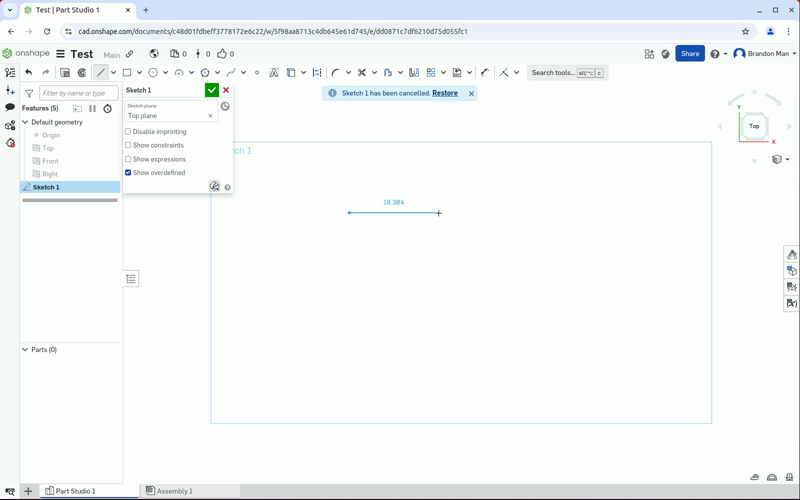
key_up(shift)
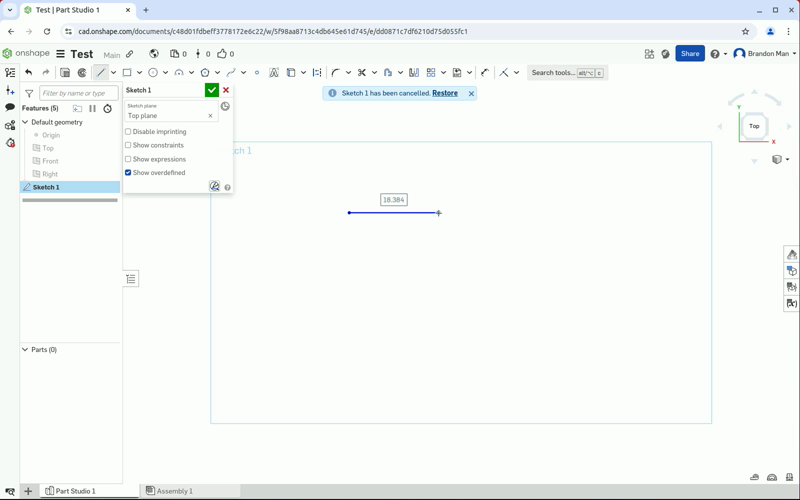
key_down(shift)
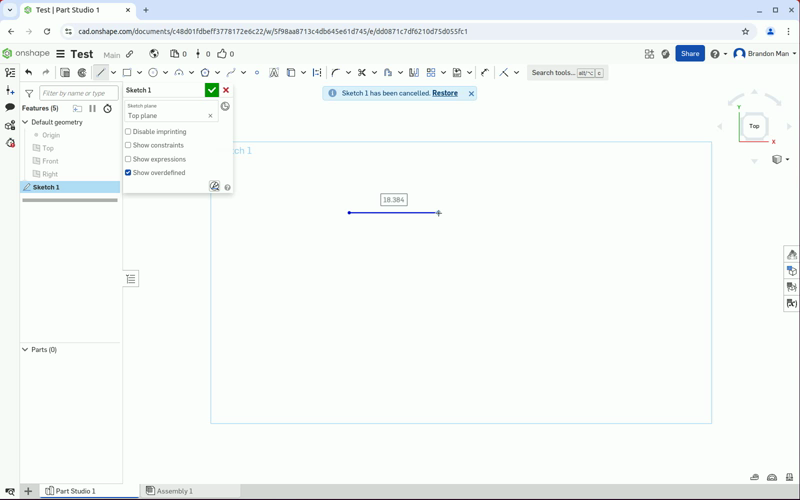
mouse_move(468, 212)
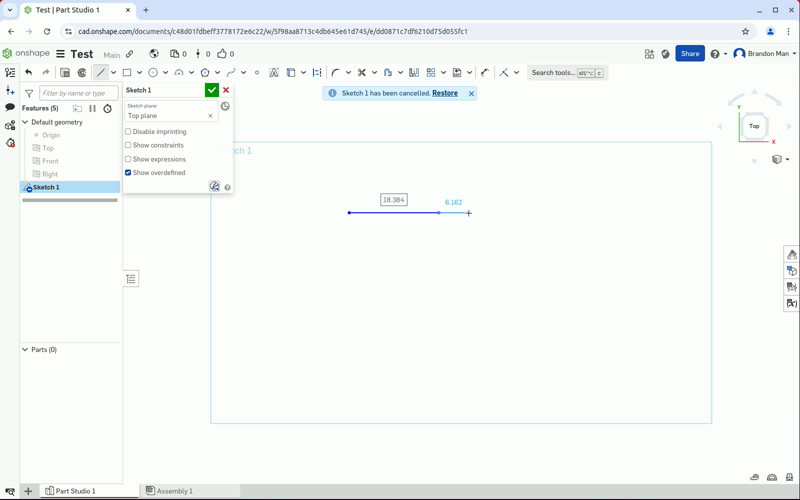
mouse_move(438, 171)
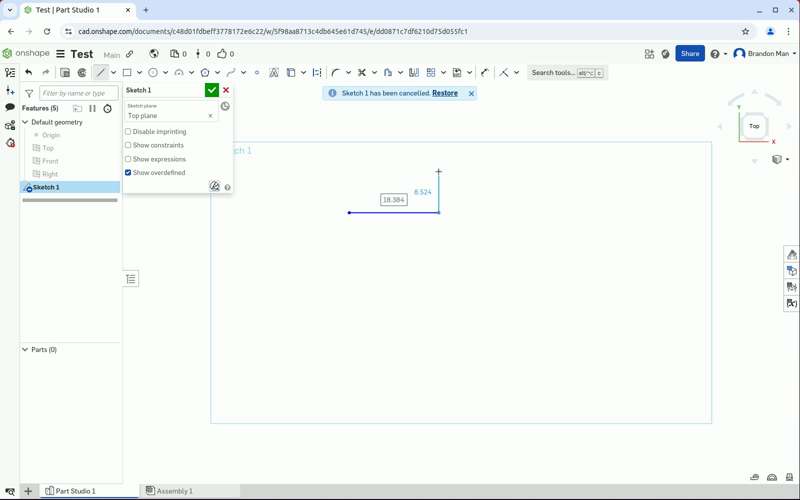
click(438, 171)
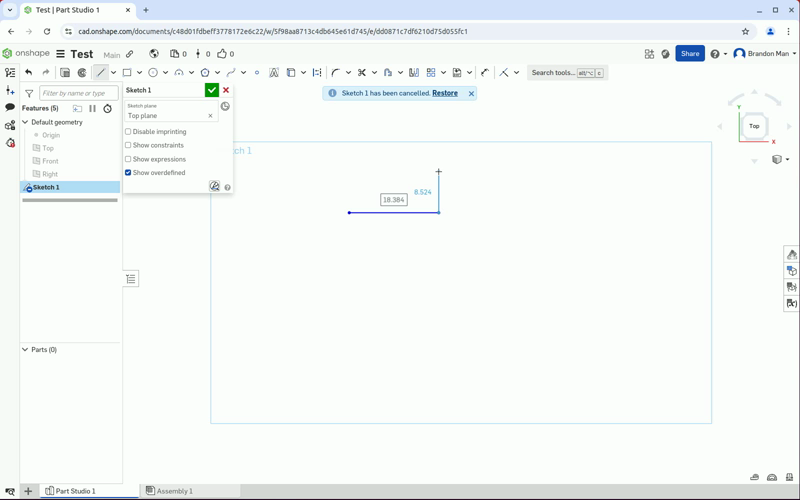
key_up(shift)
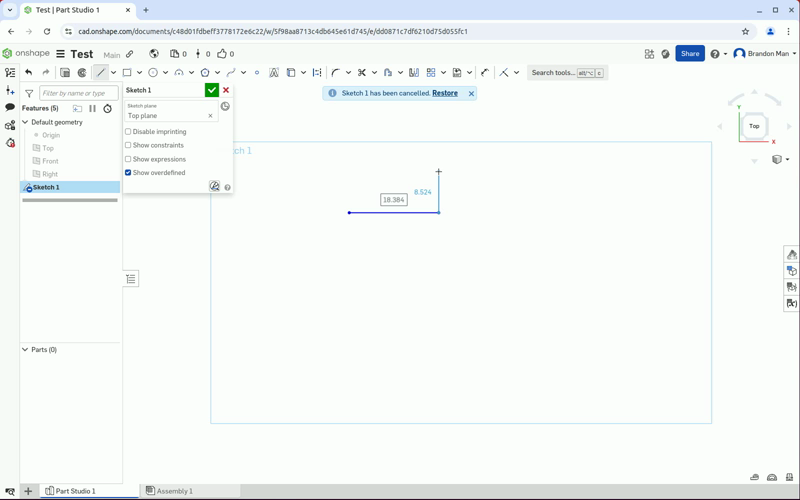
key_down(shift)
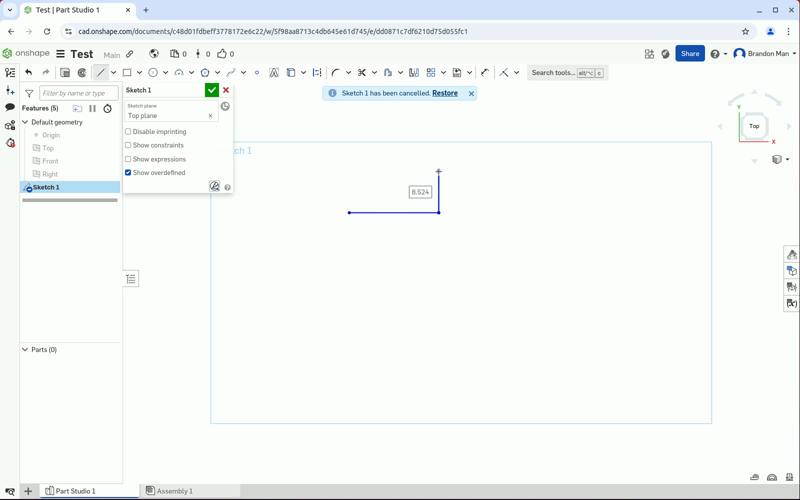
mouse_move(349, 171)
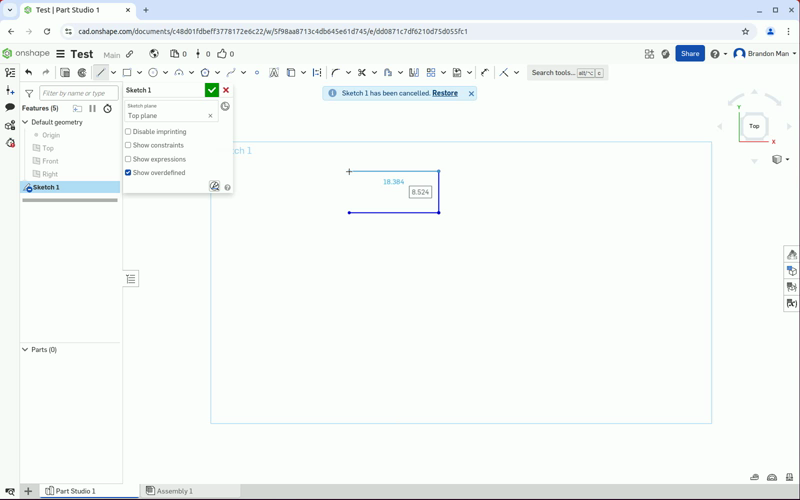
click(349, 171)
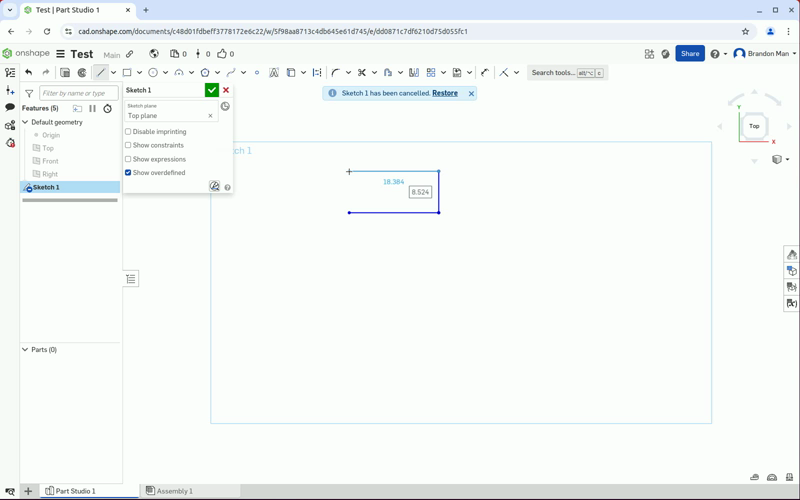
key_up(shift)
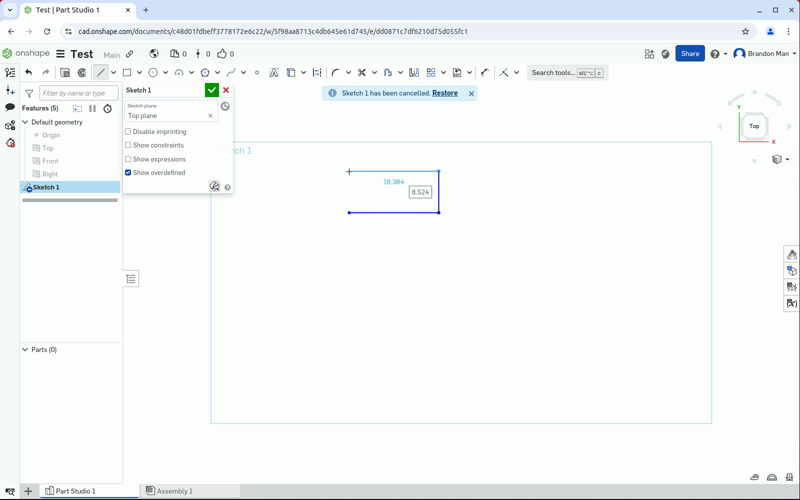
mouse_move(379, 171)
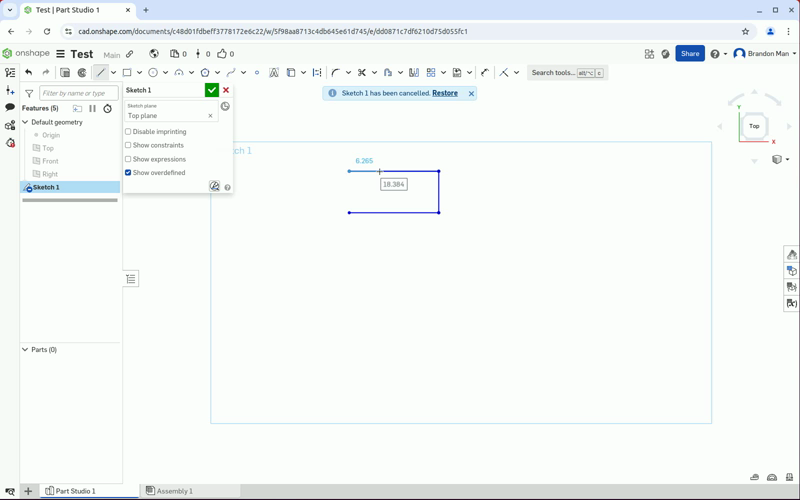
key_down(shift)
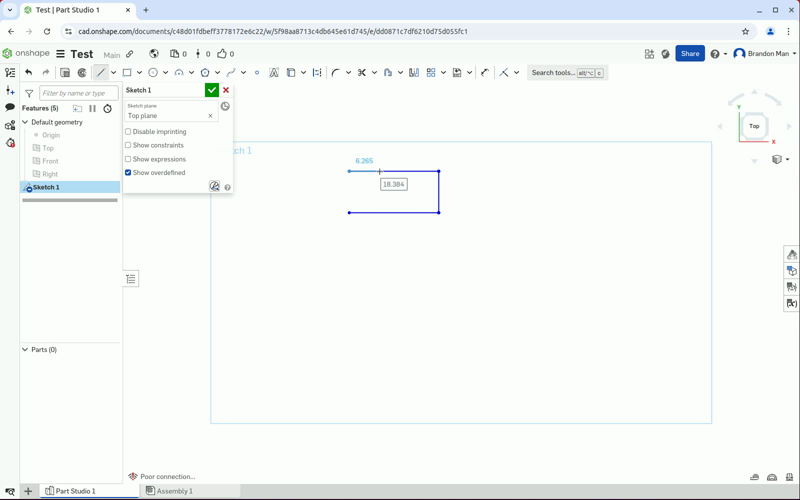
mouse_move(349, 212)
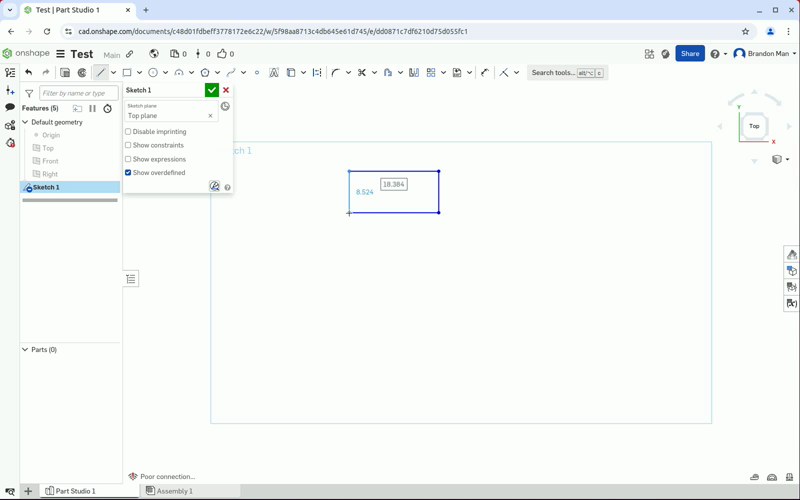
key_up(shift)
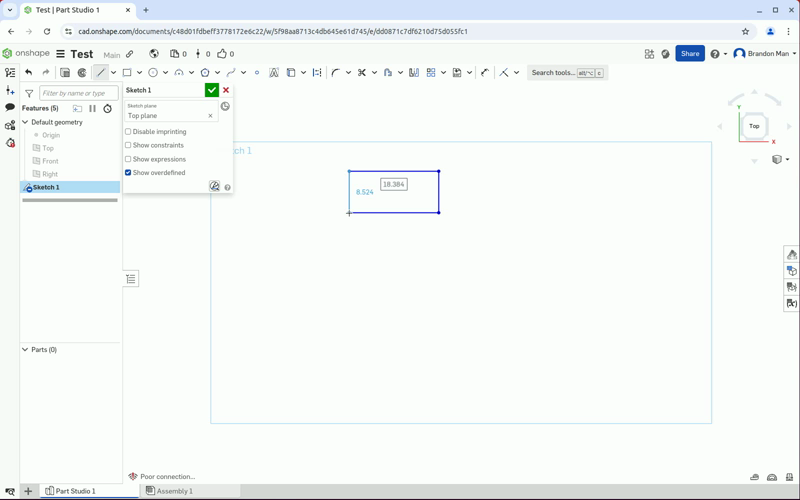
click(349, 212)
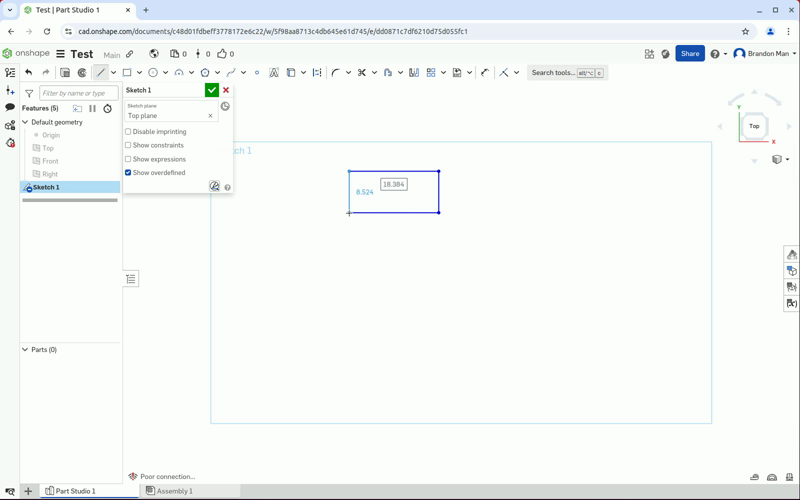
key(esc)
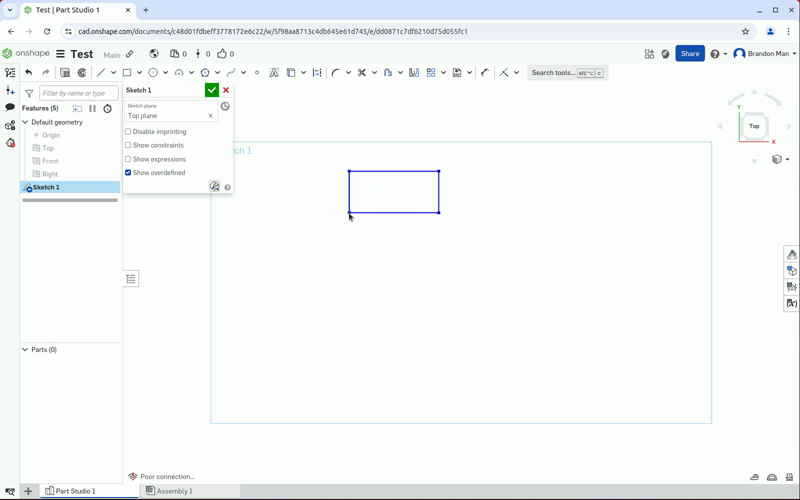
mouse_move(417, 186)
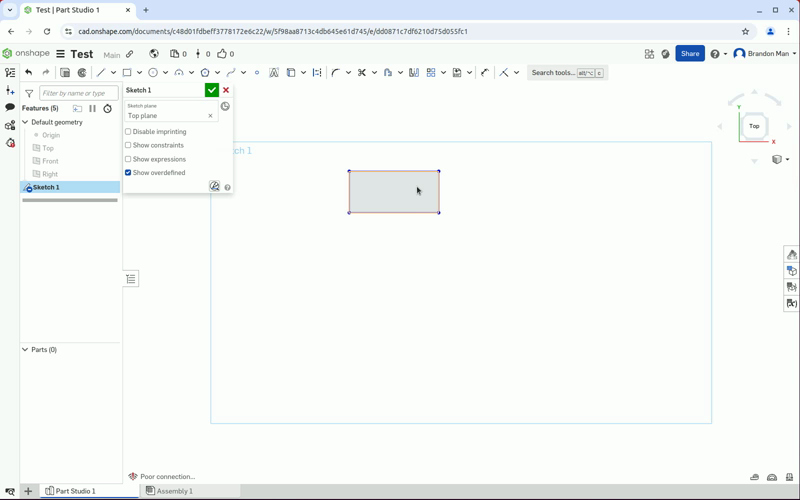
click(417, 186)
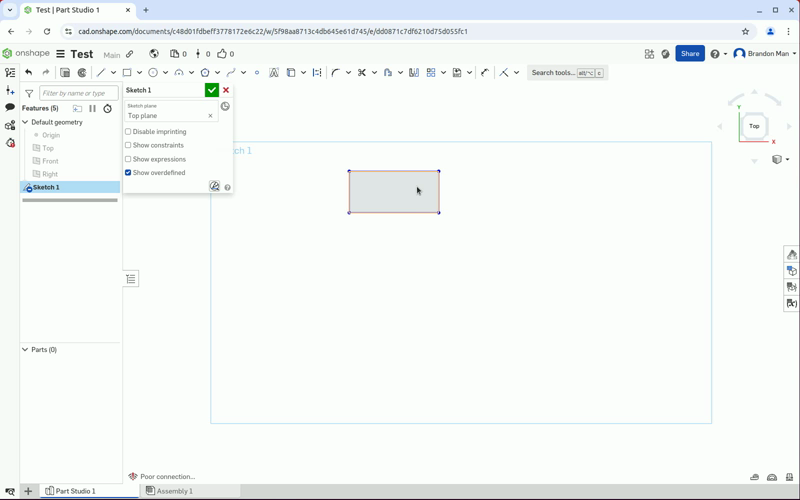
mouse_move(73, 352)
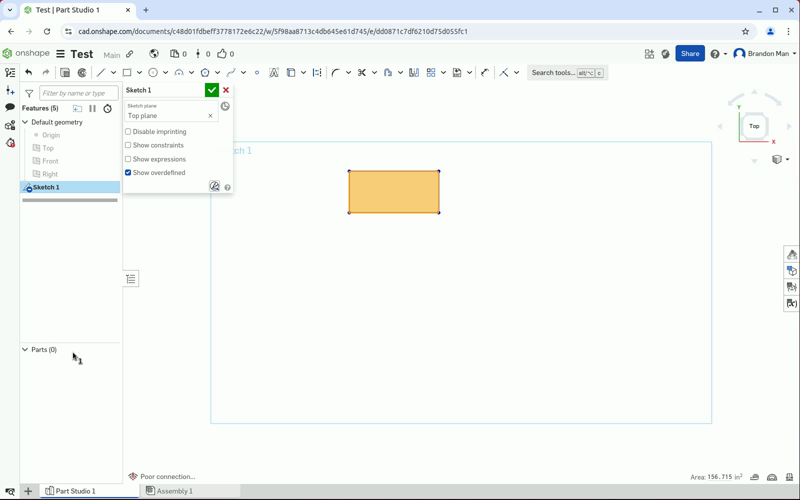
key(shift+y)
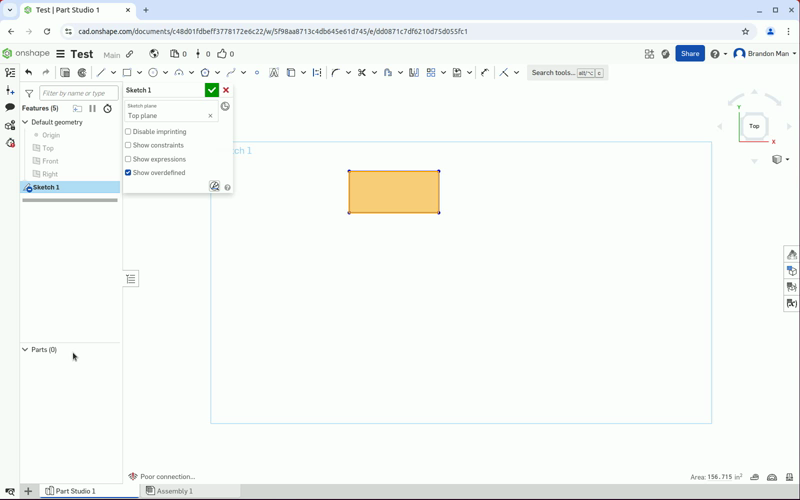
key(shift+e)
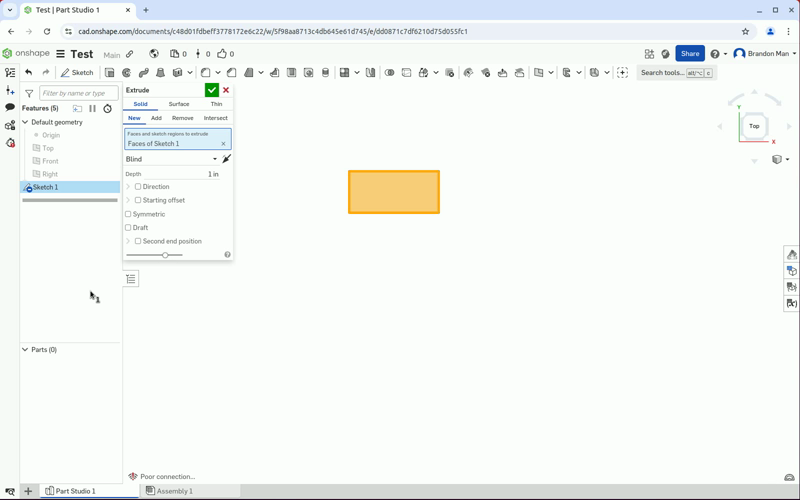
mouse_move(143, 106)
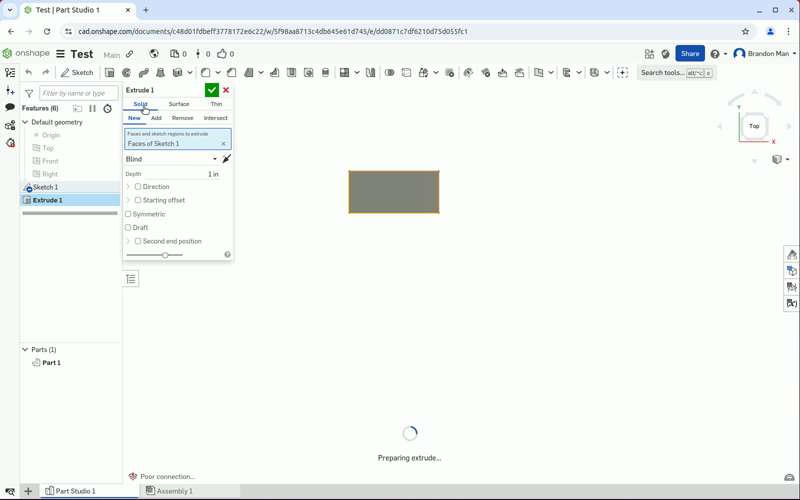
click(143, 106)
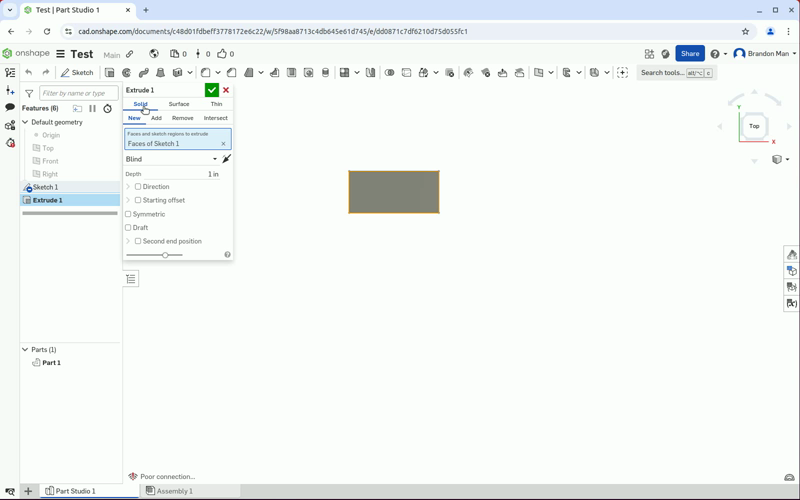
mouse_move(137, 120)
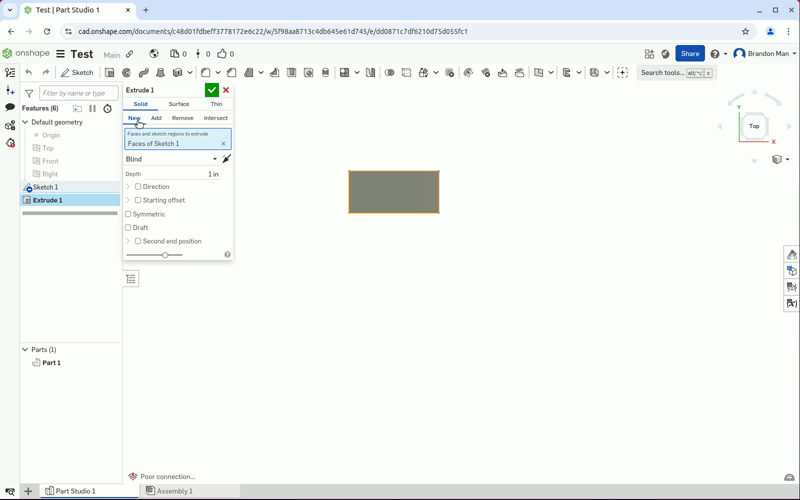
click(137, 120)
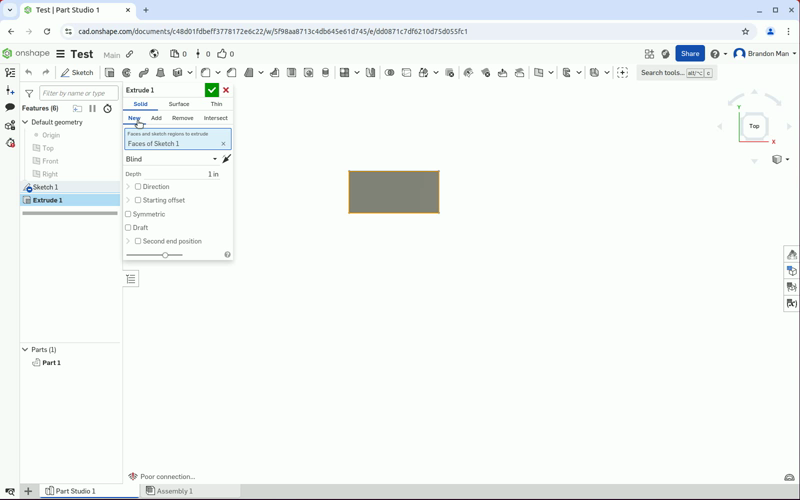
key(tab, 4)
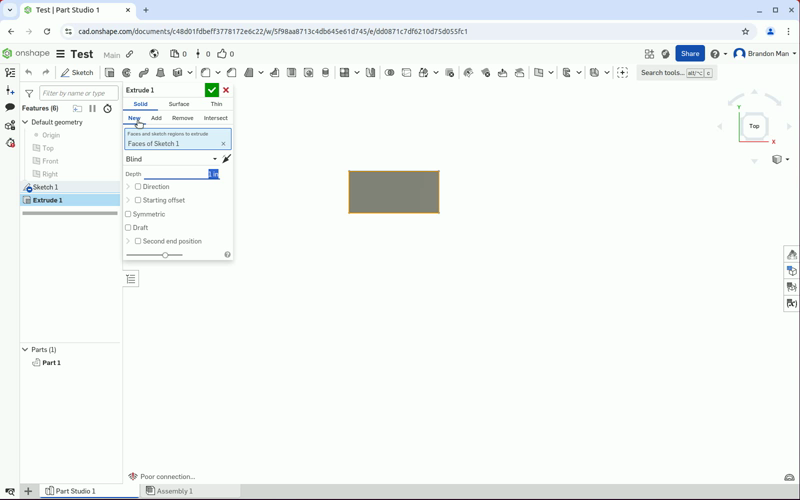
text(7.462)
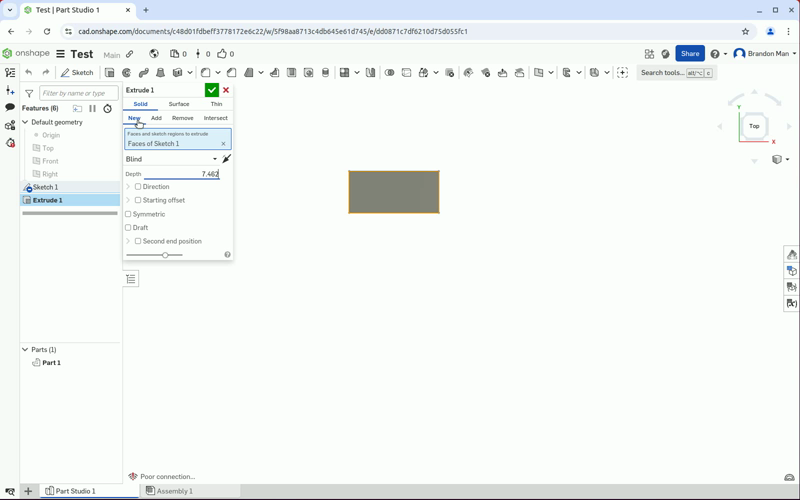
key(enter)
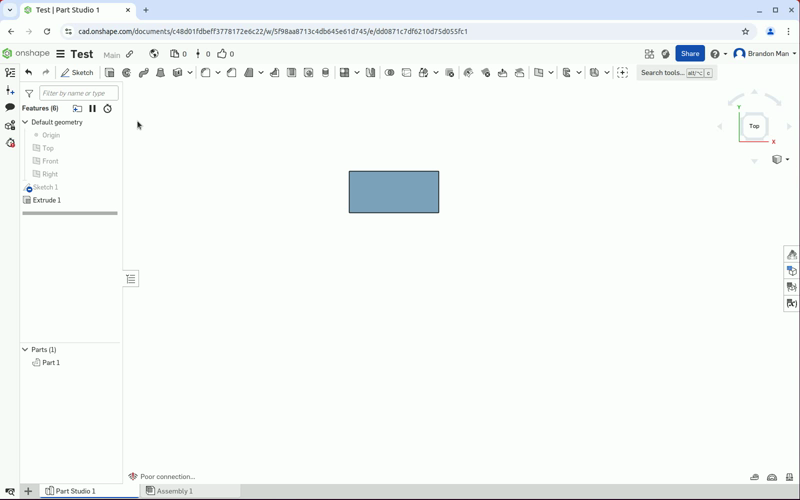
key(shift+h)
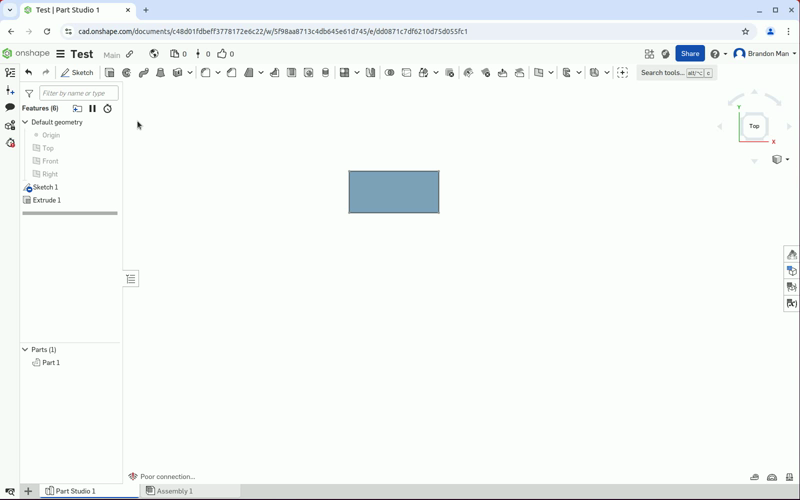
key(shift+h)
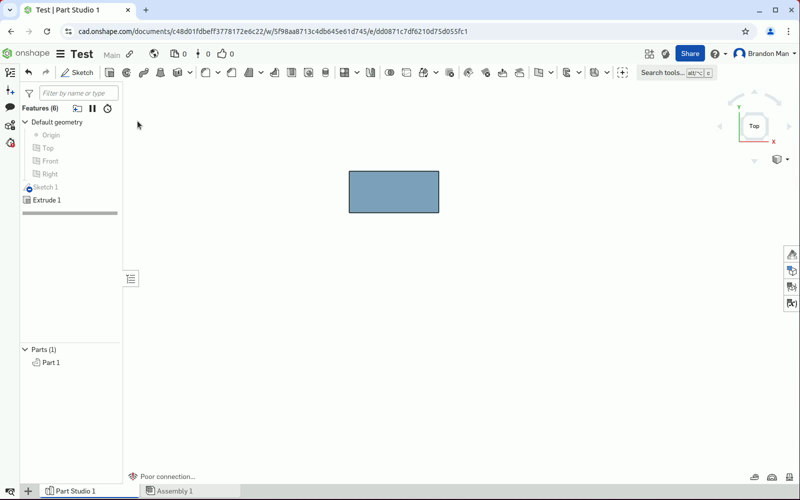
mouse_move(73, 189)
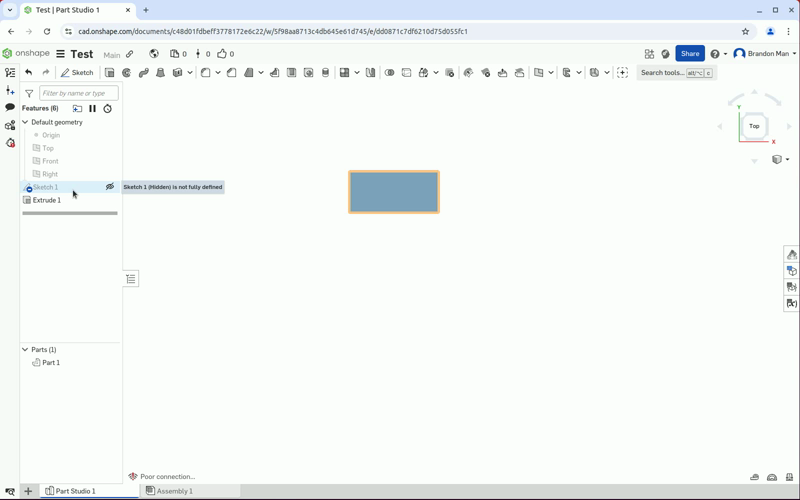
click(73, 189)
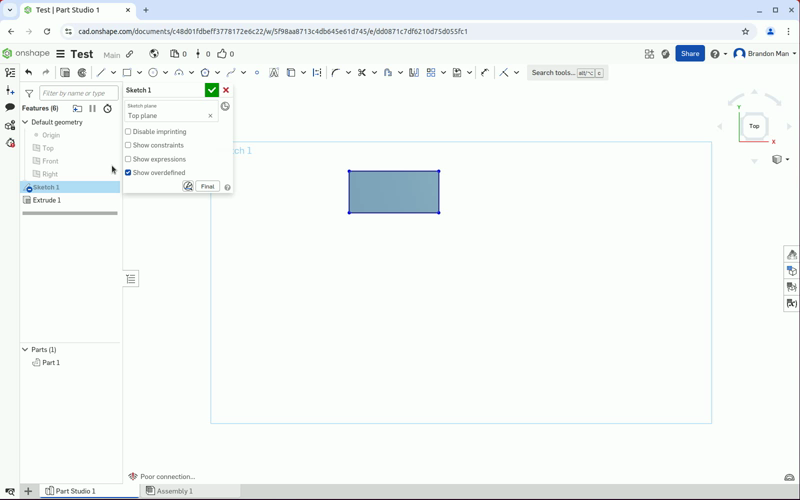
mouse_move(229, 92)
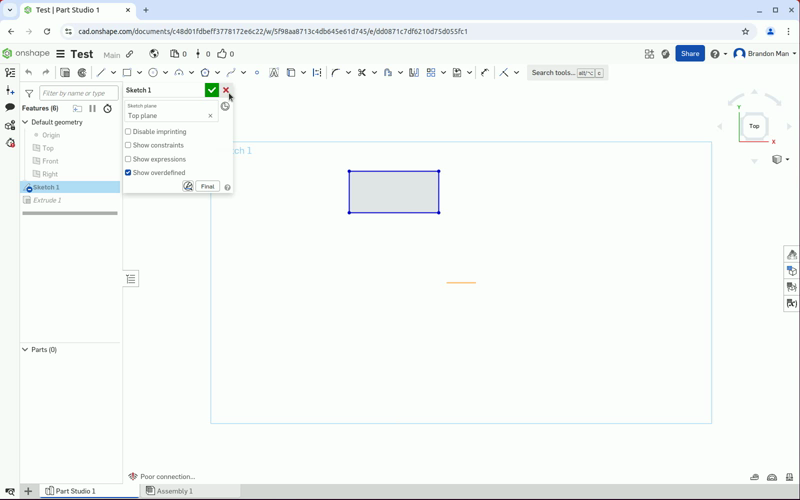
click(229, 92)
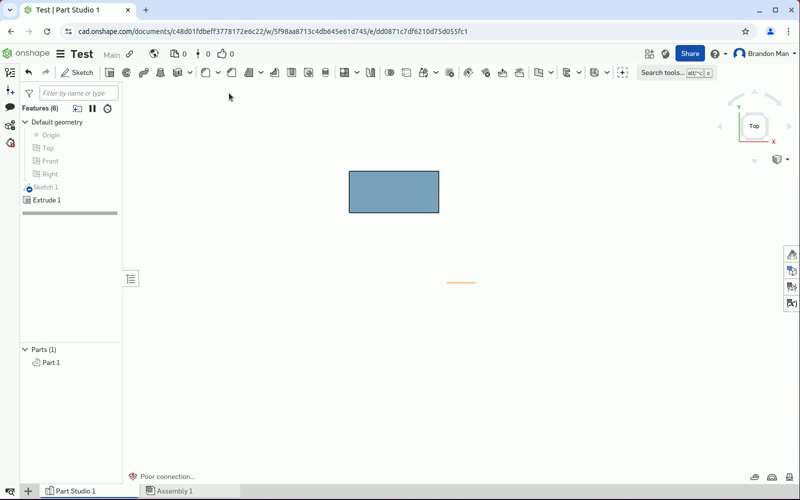
mouse_move(73, 352)
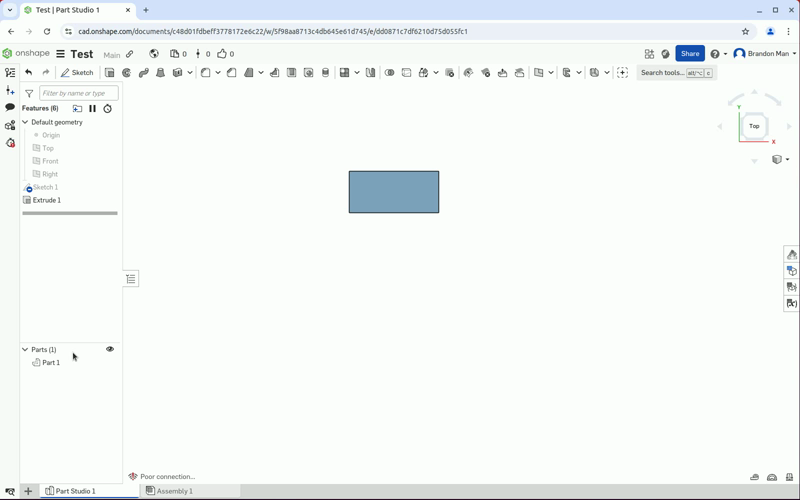
key(y)
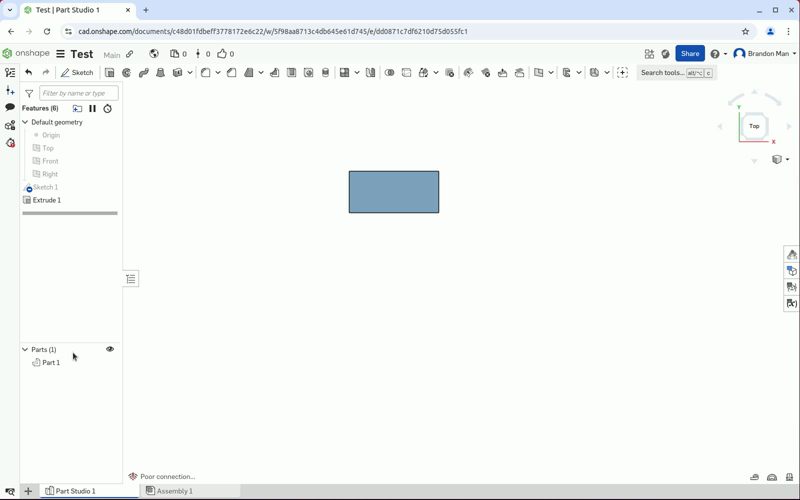
key(shift+p)
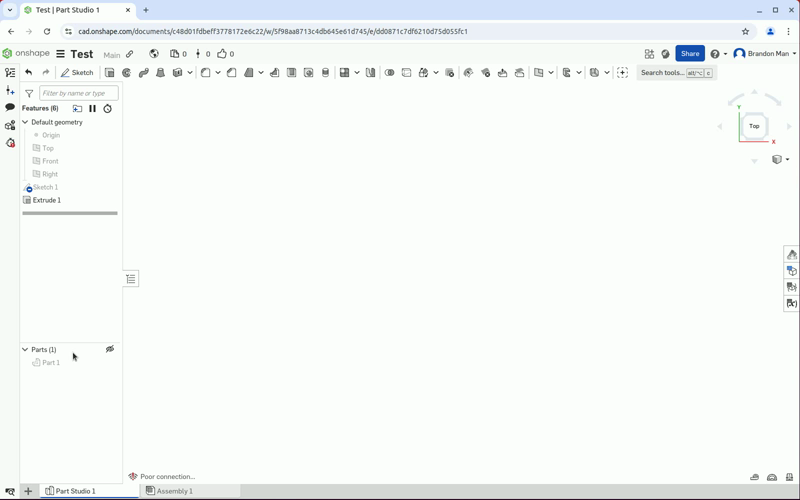
key(space)
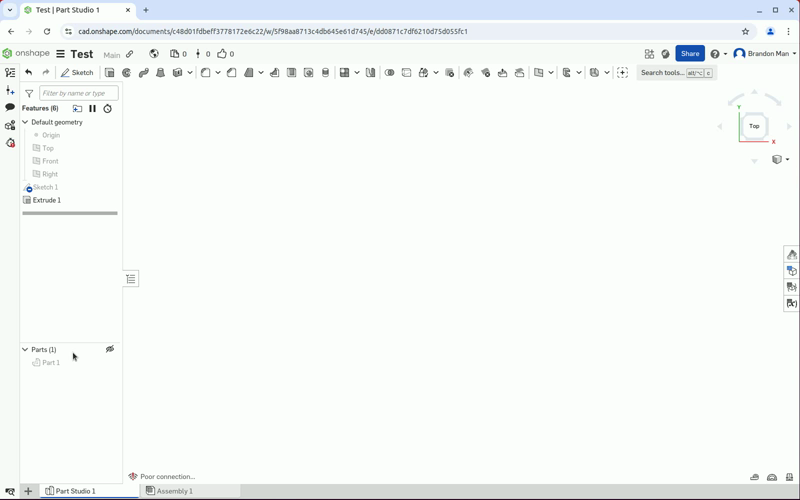
key_down(shift)
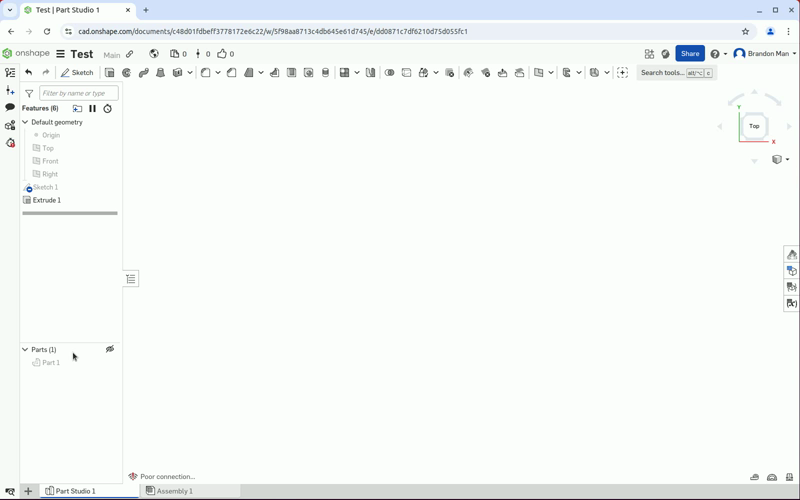
key(up)
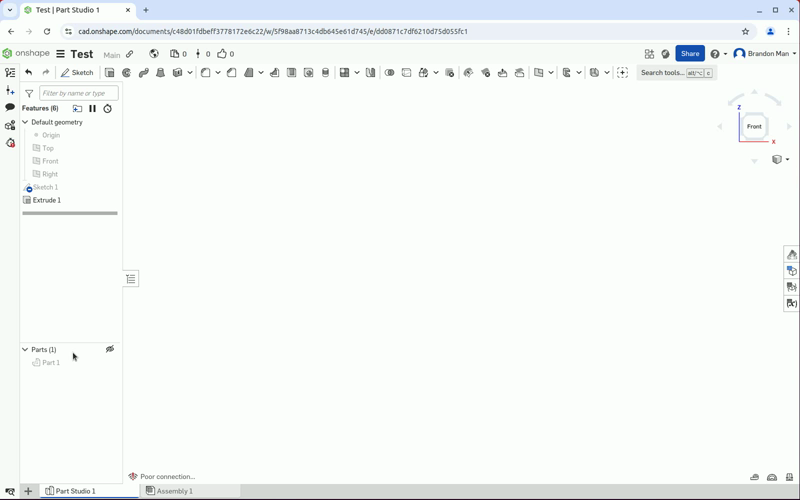
key_up(shift)
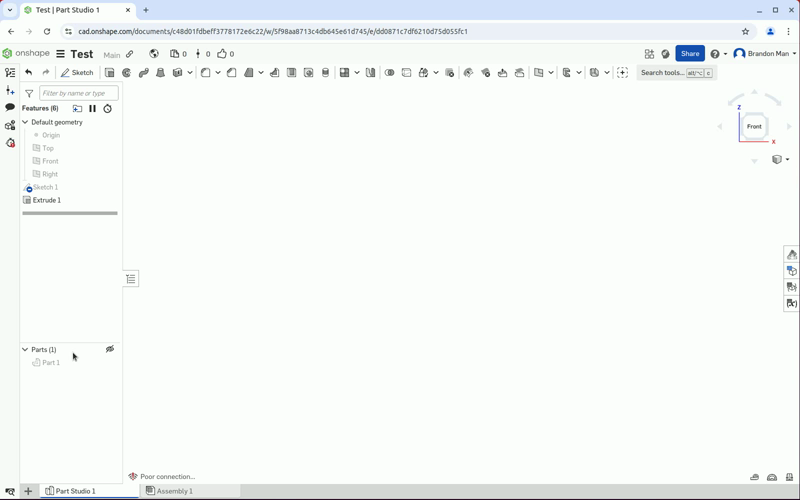
mouse_move(73, 352)
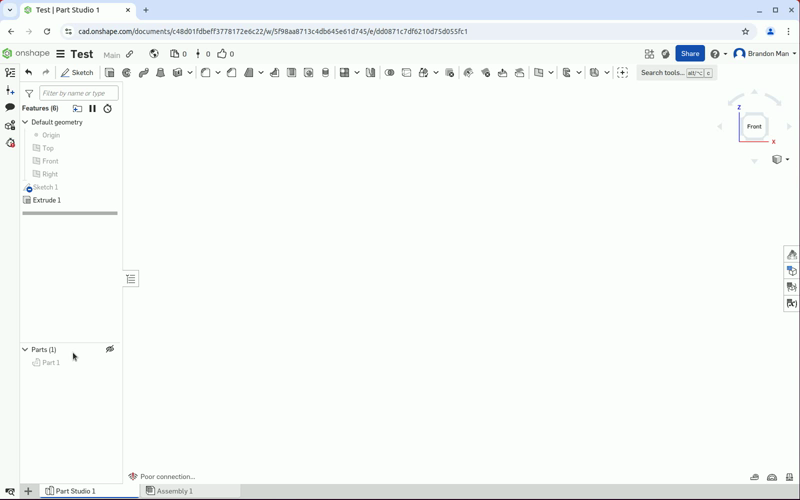
key(shift+y)
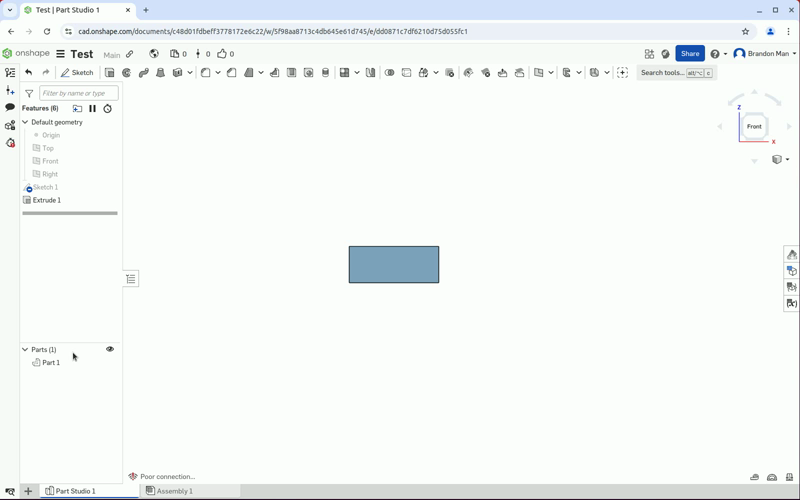
mouse_move(541, 75)
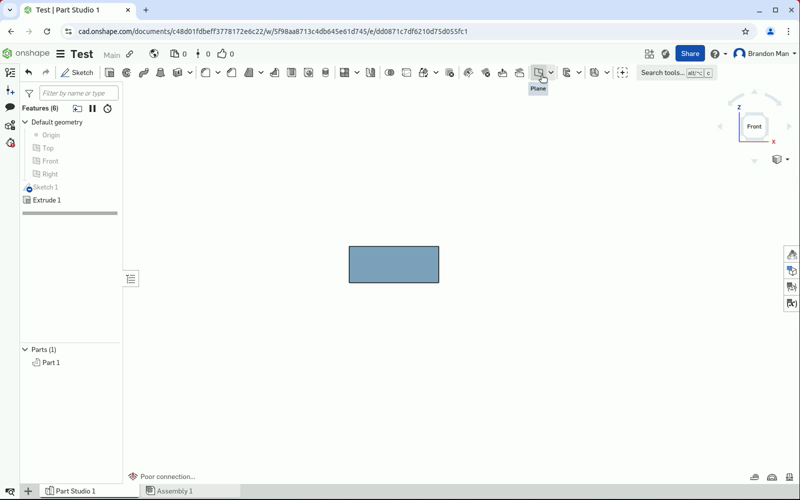
click(541, 75)
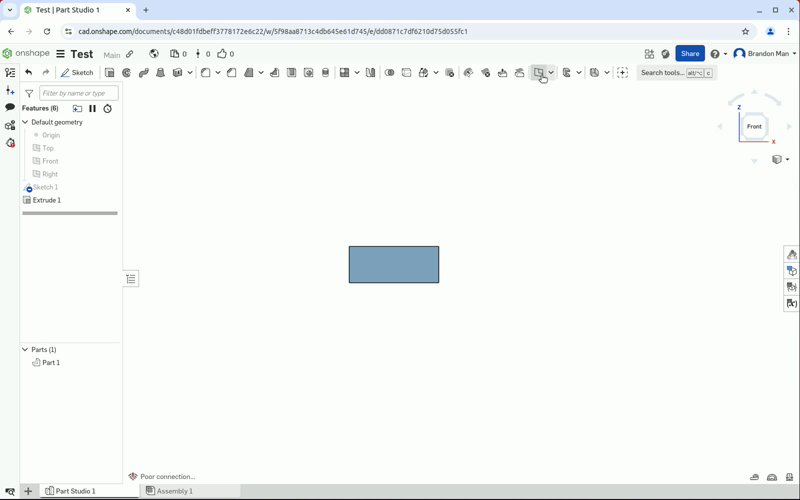
mouse_move(73, 163)
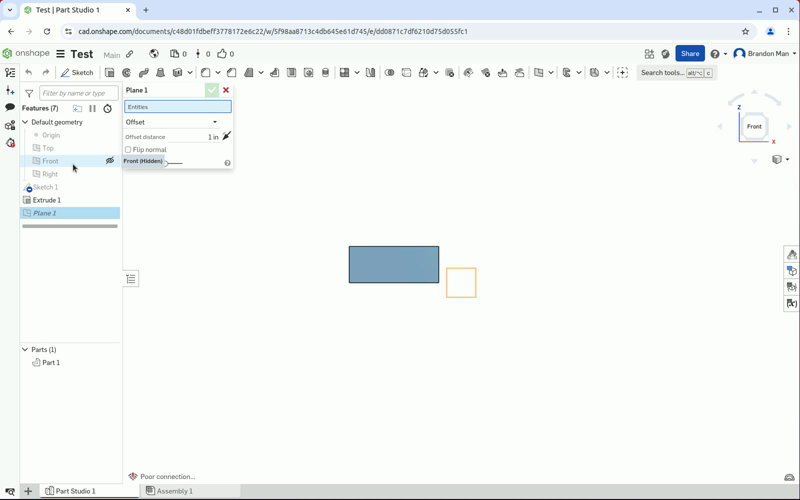
click(73, 163)
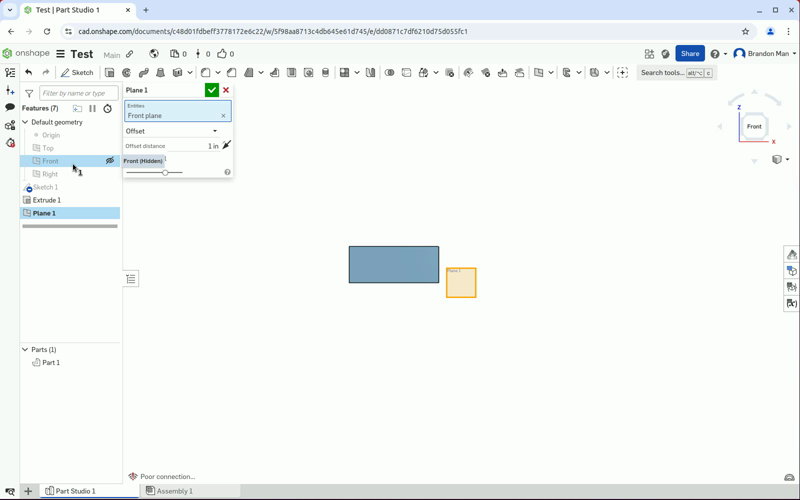
key(tab, 2)
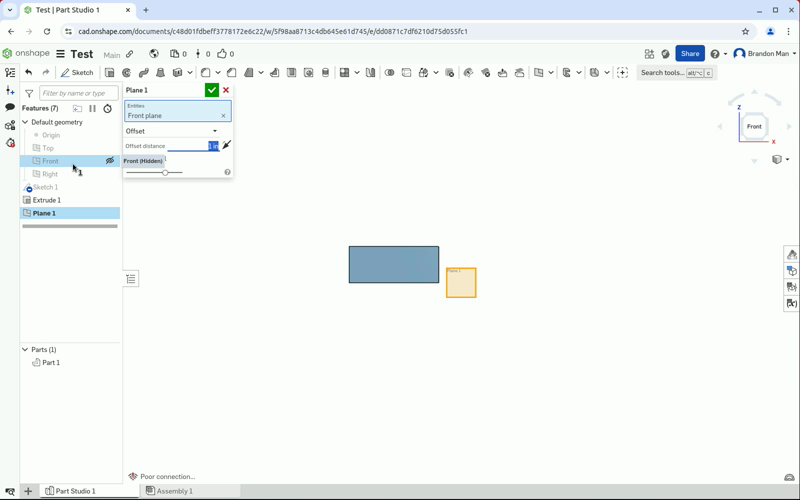
text(14.45)
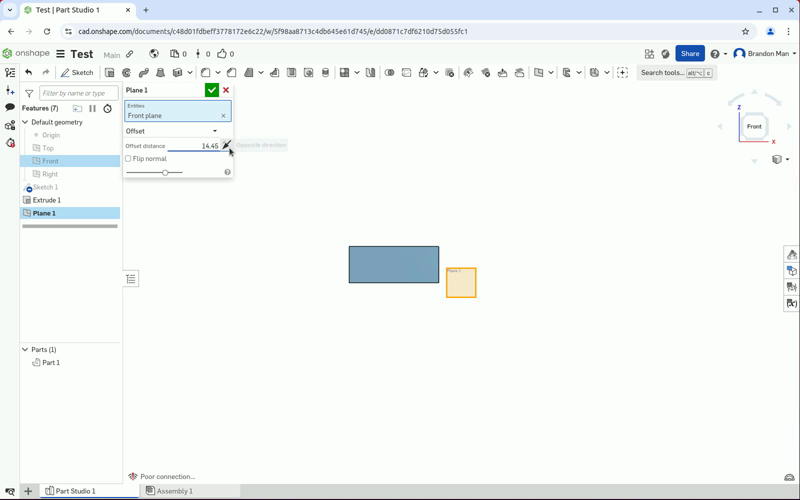
mouse_move(229, 147)
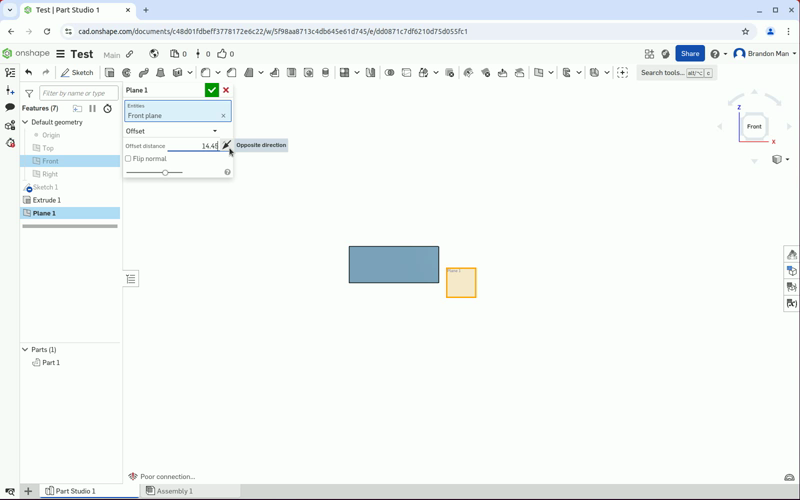
click(229, 147)
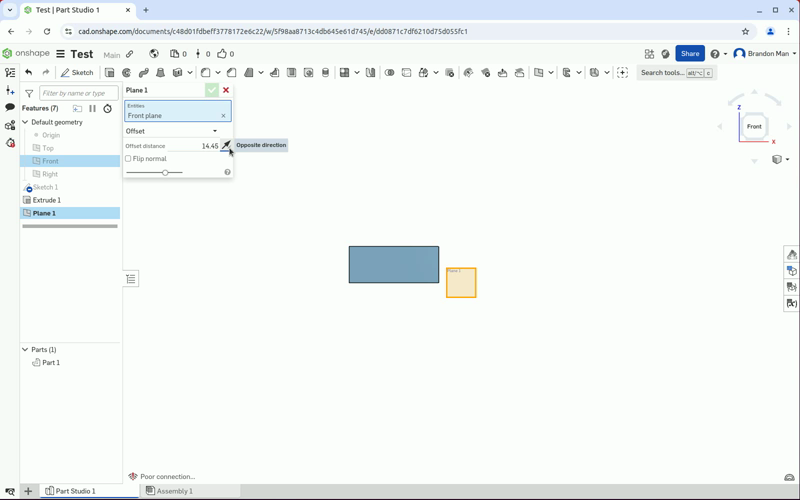
key(enter, 2)
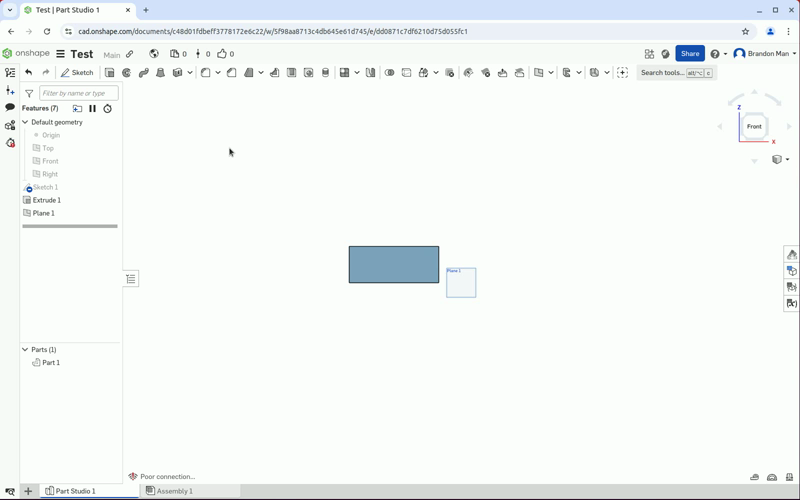
key(shift+s)
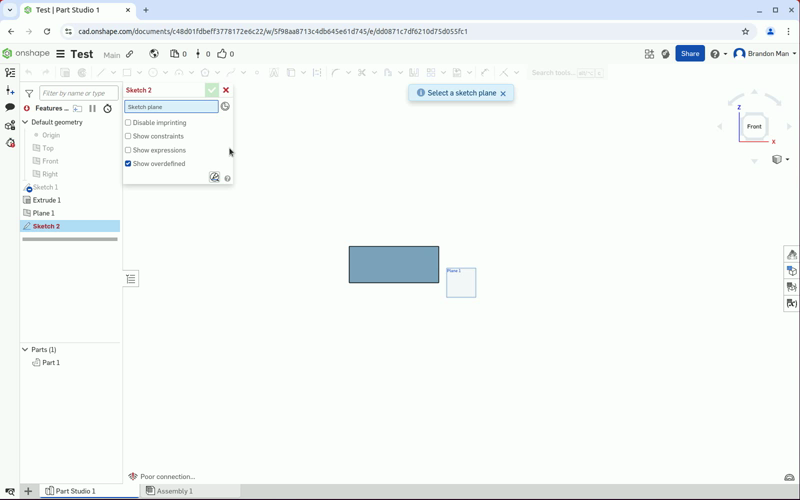
mouse_move(73, 215)
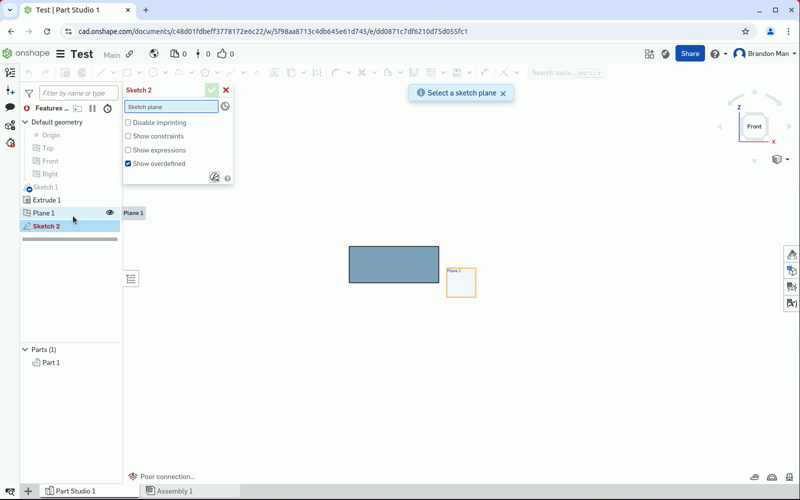
click(73, 215)
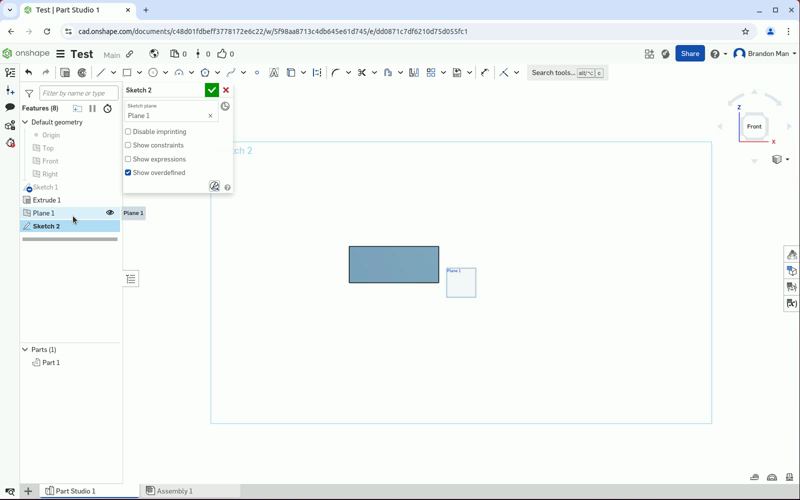
mouse_move(73, 352)
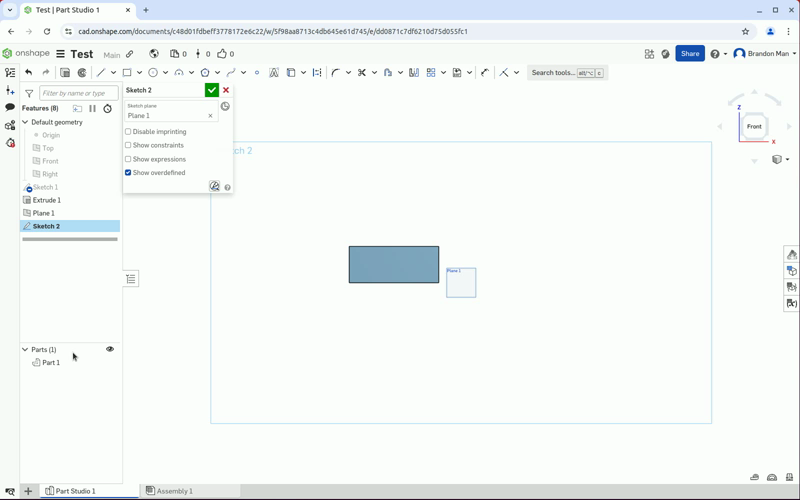
key(y)
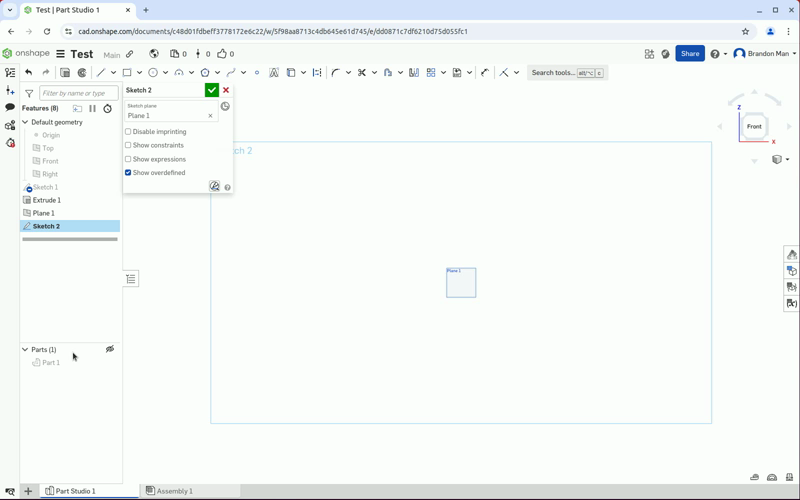
key(l)
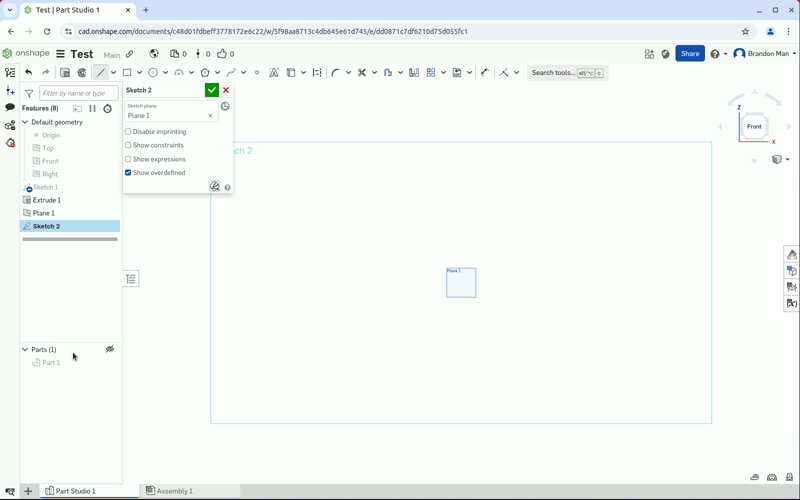
key_down(shift)
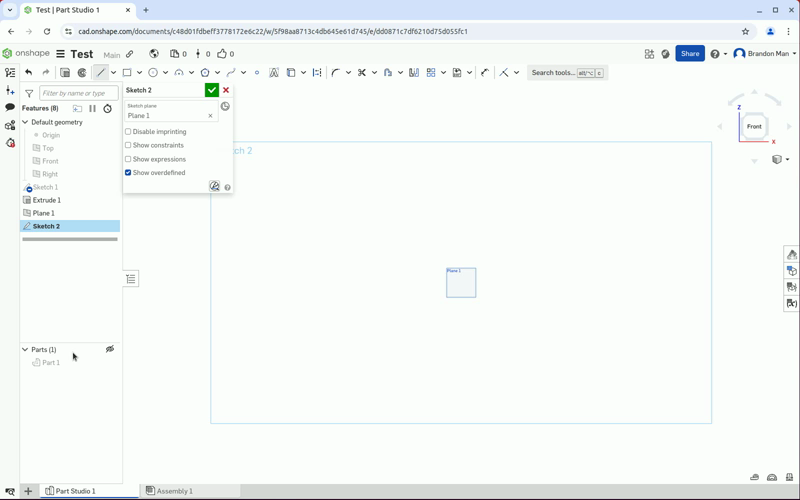
mouse_move(349, 282)
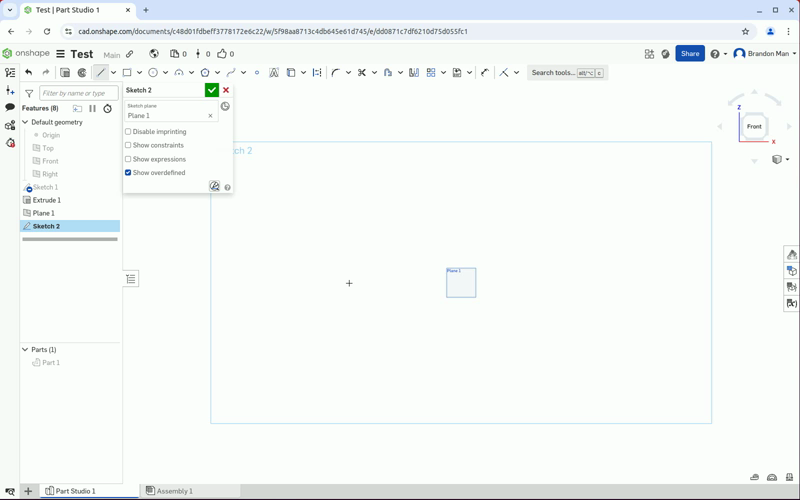
click(349, 282)
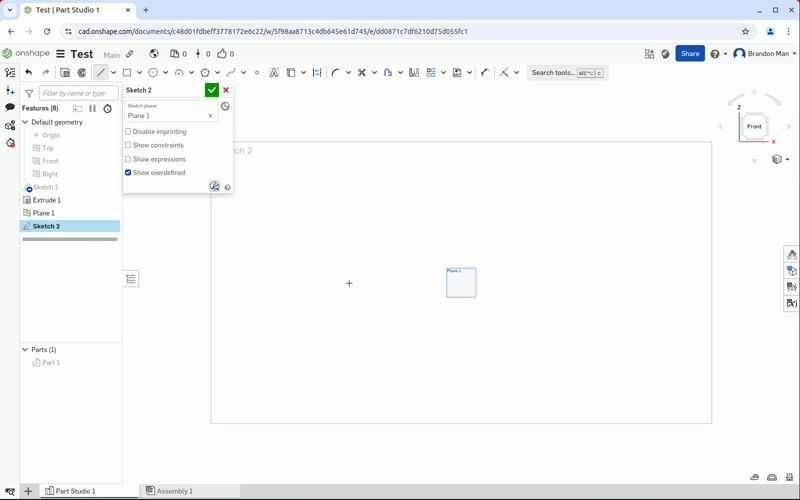
key_up(shift)
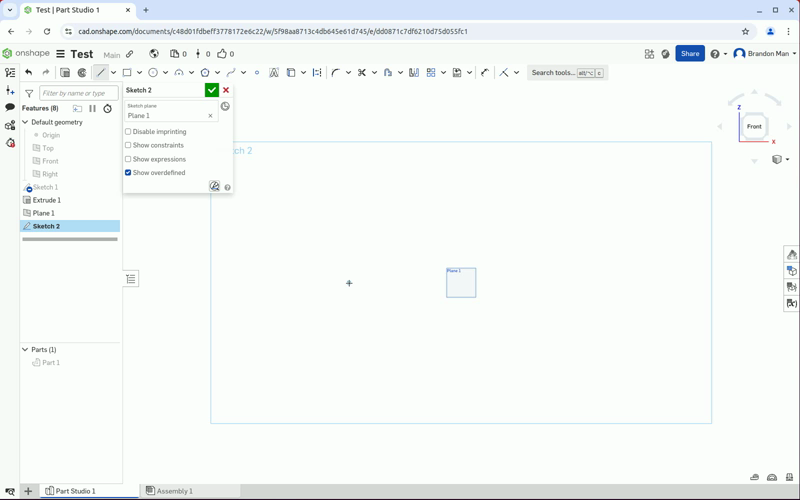
key_down(shift)
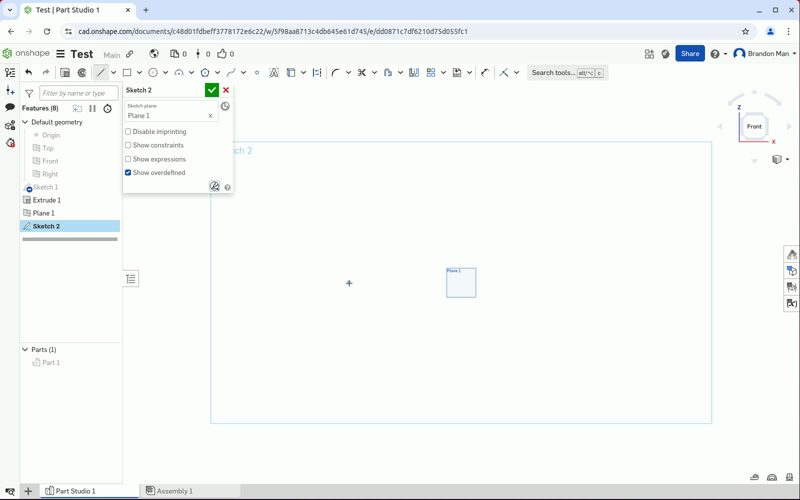
mouse_move(438, 282)
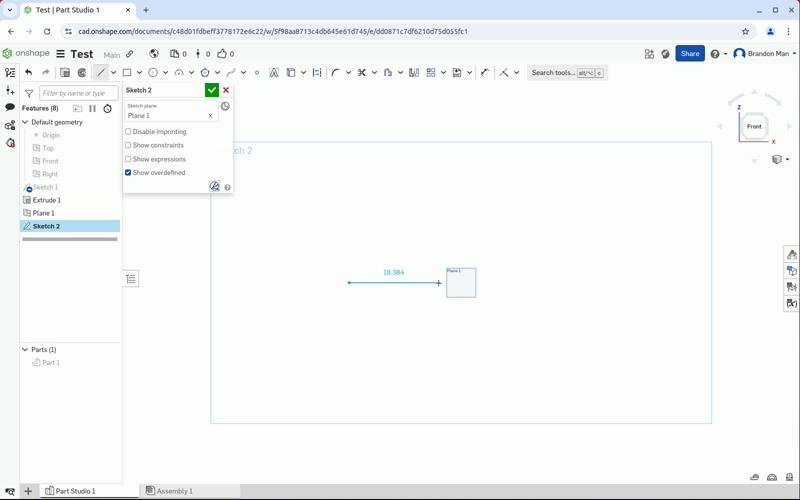
click(438, 282)
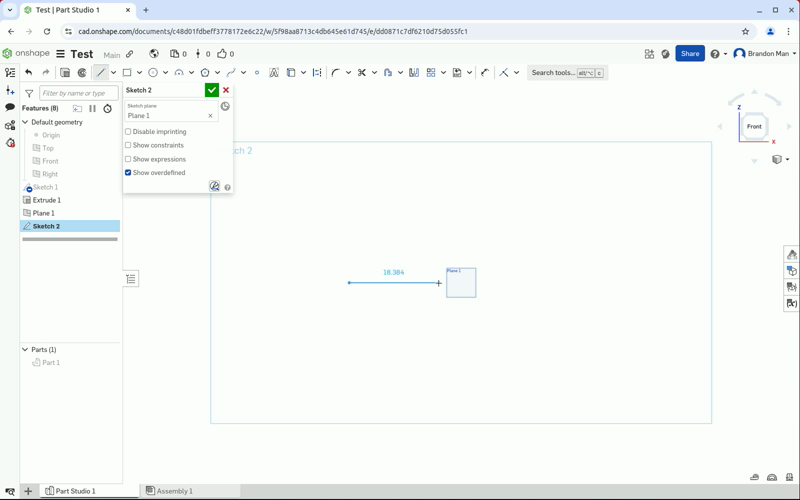
key_up(shift)
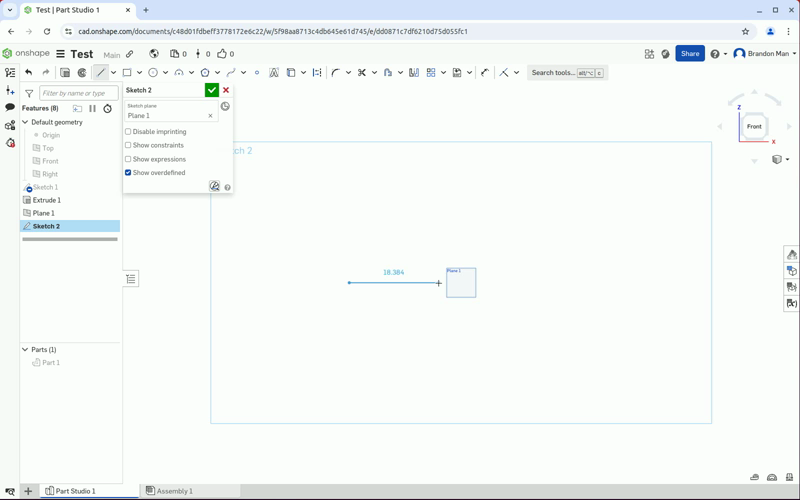
key_down(shift)
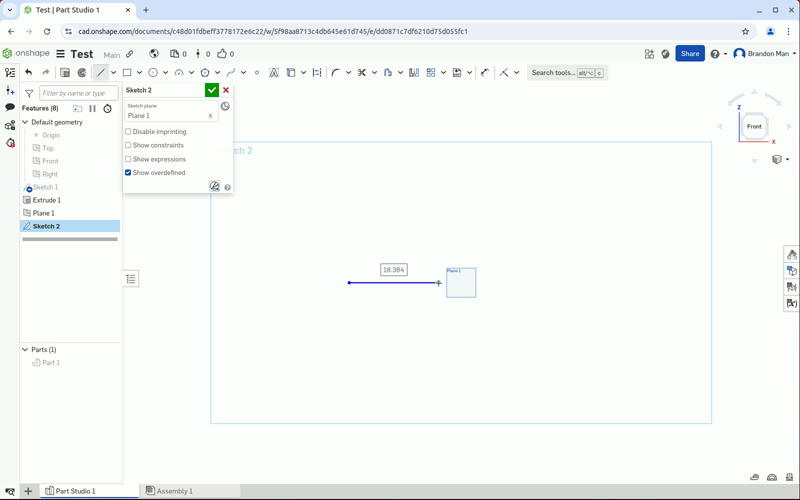
mouse_move(468, 282)
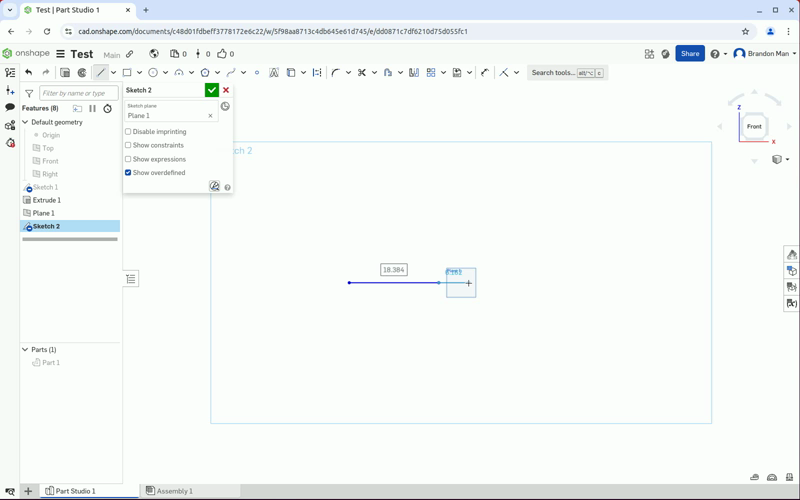
mouse_move(438, 259)
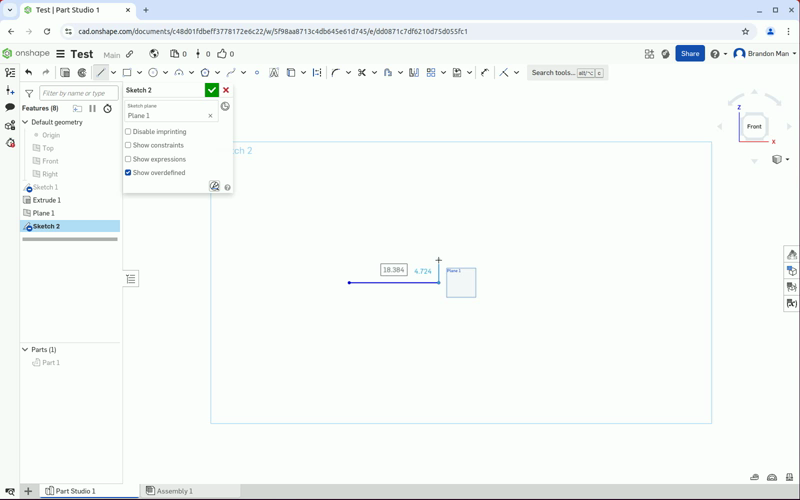
click(438, 259)
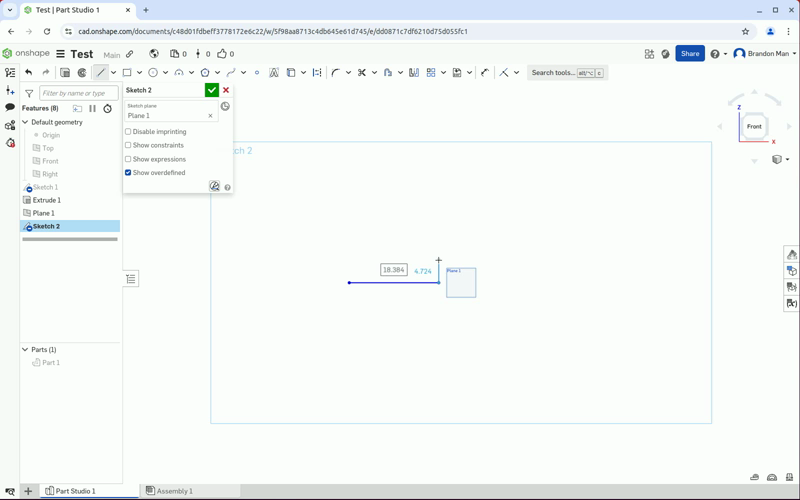
key_up(shift)
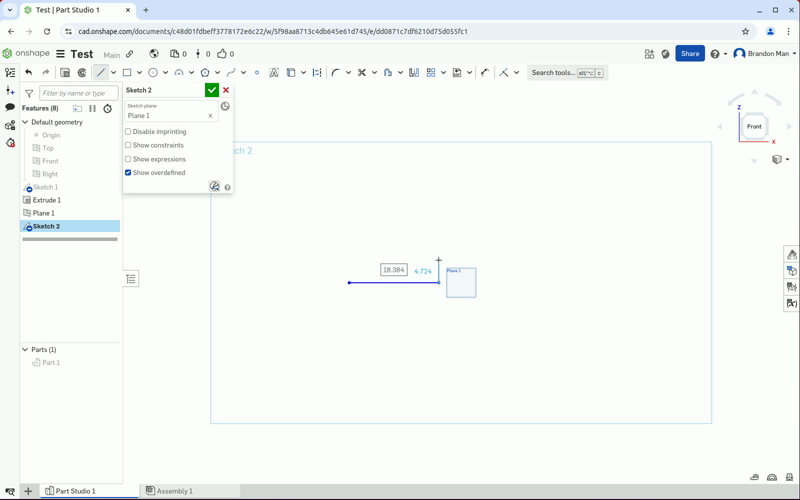
key_down(shift)
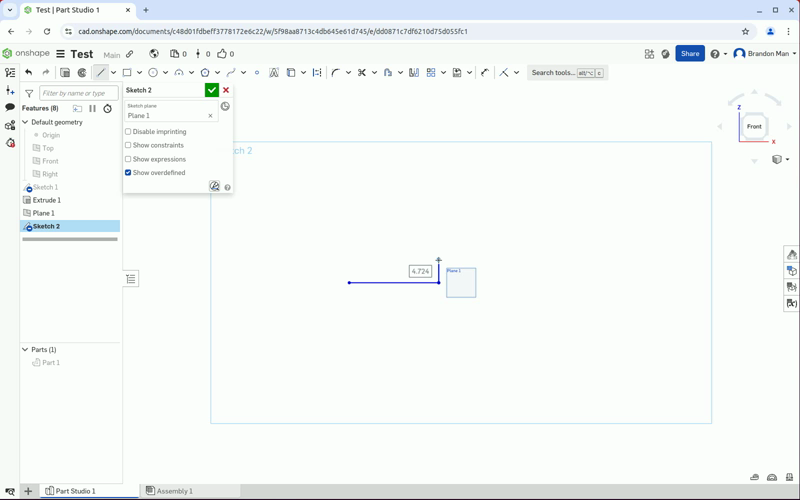
mouse_move(349, 259)
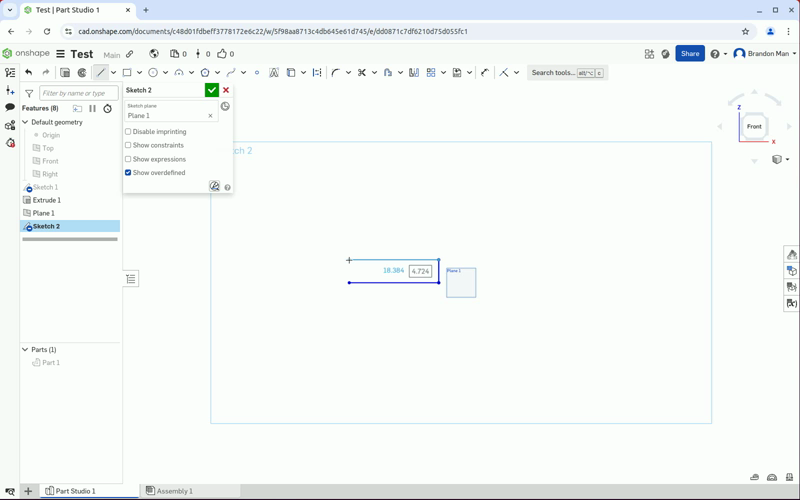
click(349, 259)
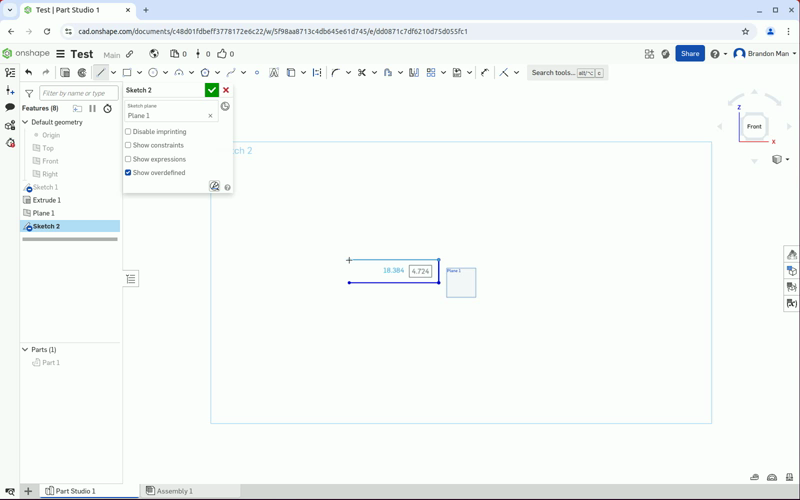
key_up(shift)
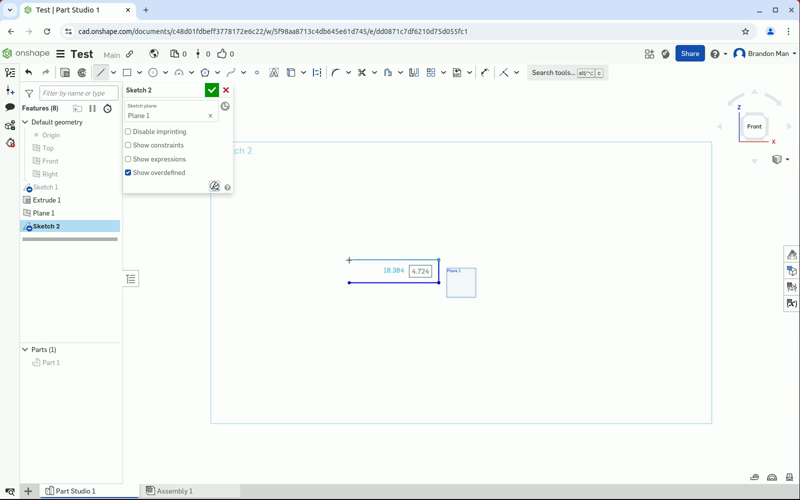
mouse_move(379, 259)
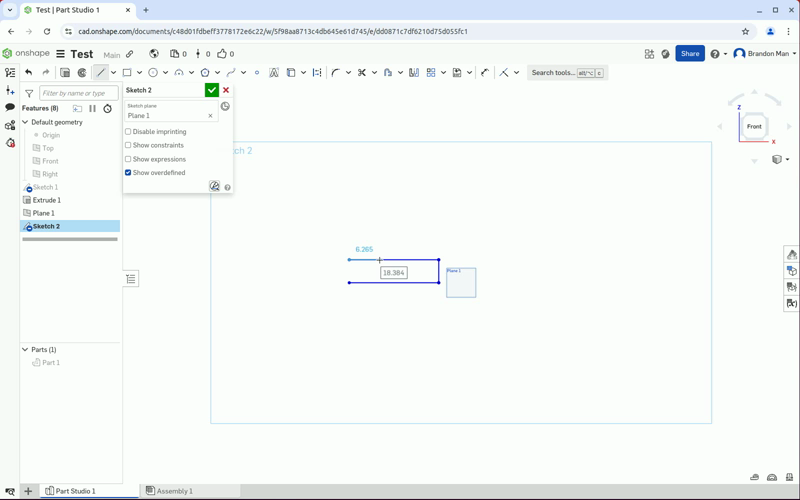
key_down(shift)
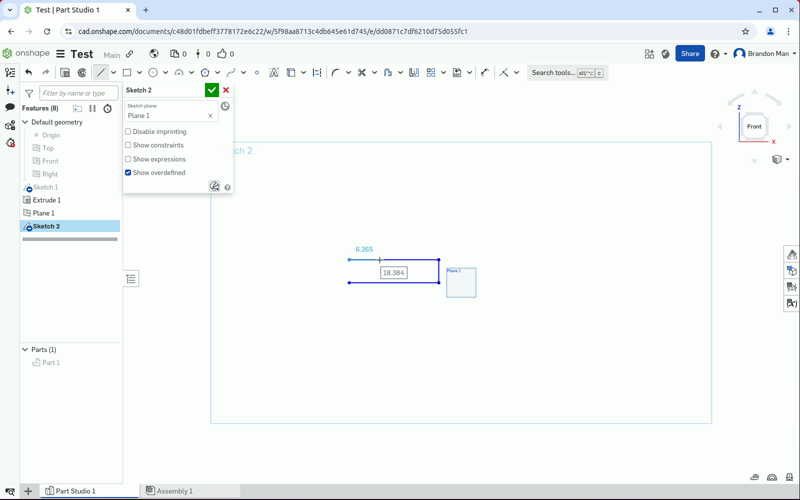
mouse_move(349, 282)
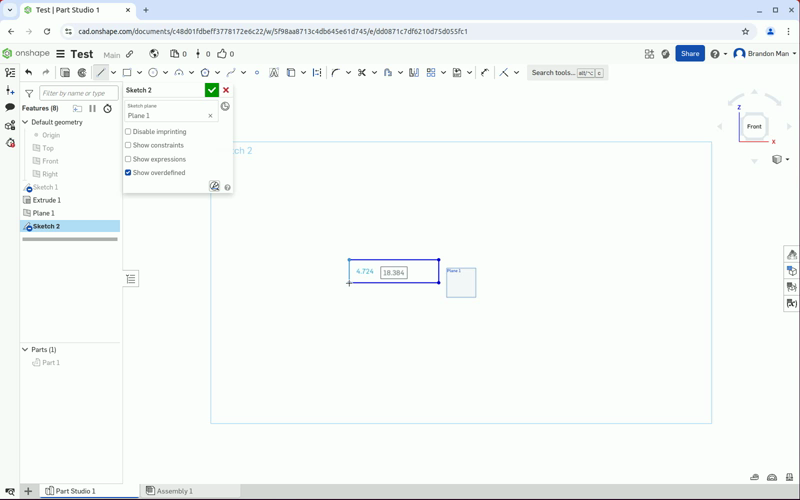
key_up(shift)
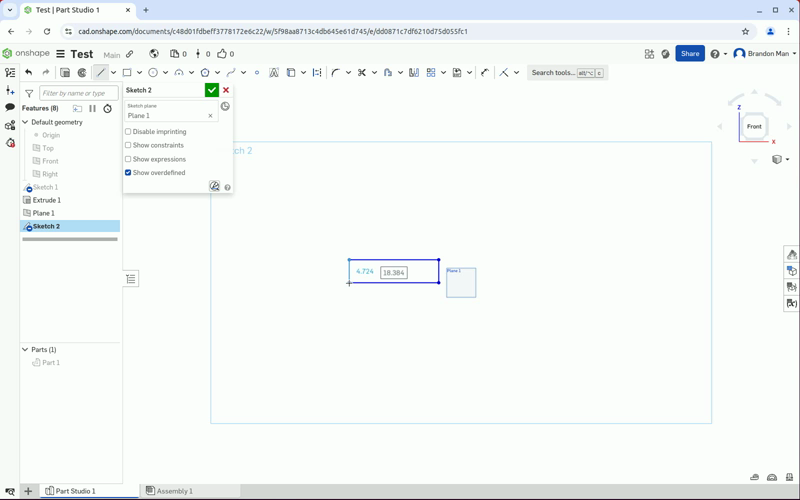
click(349, 282)
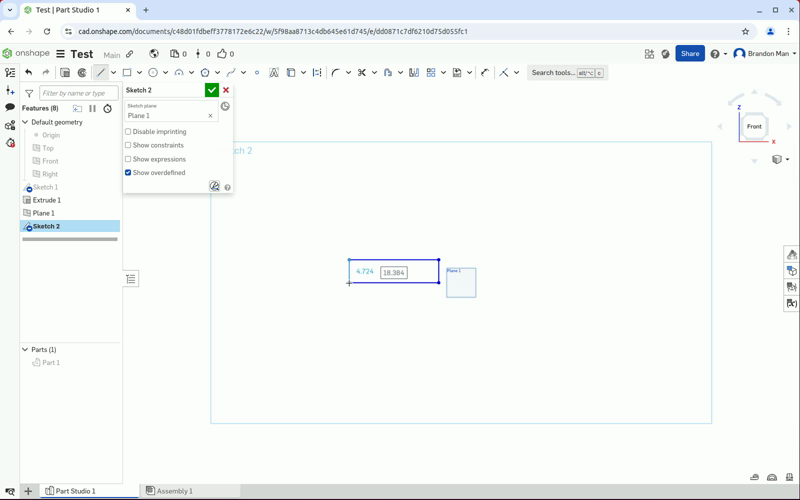
key(esc)
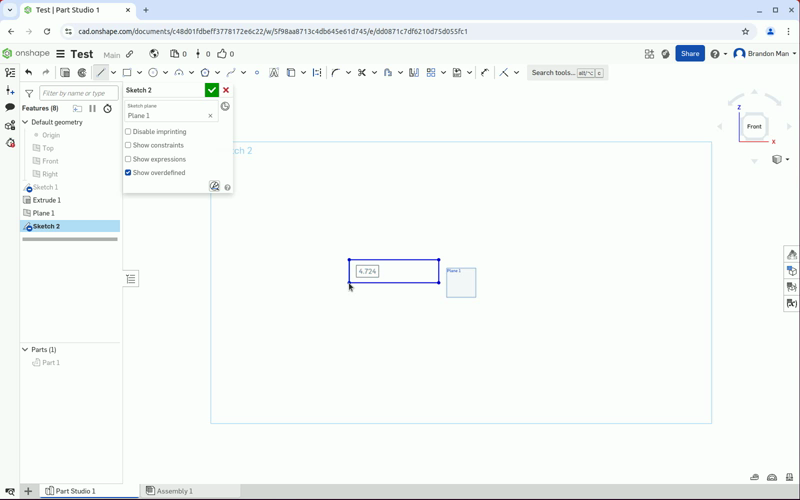
mouse_move(400, 276)
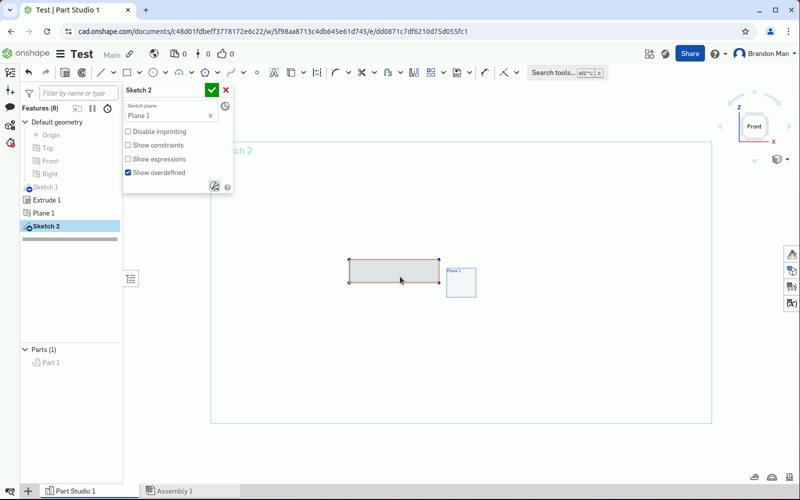
click(400, 276)
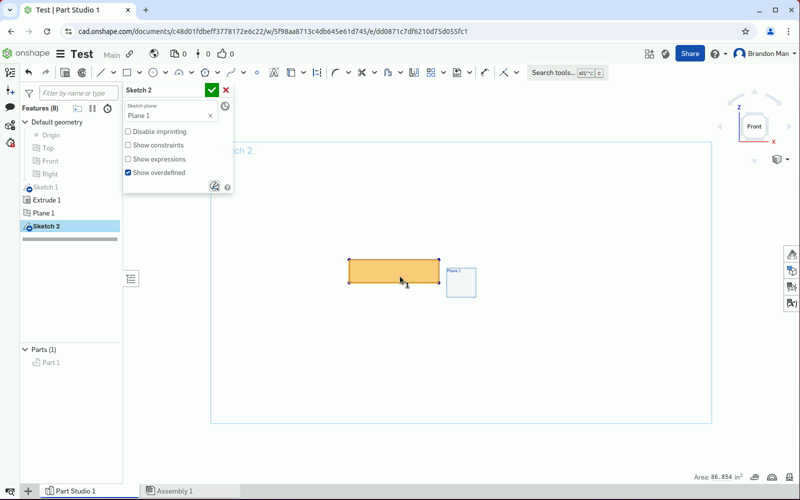
mouse_move(73, 352)
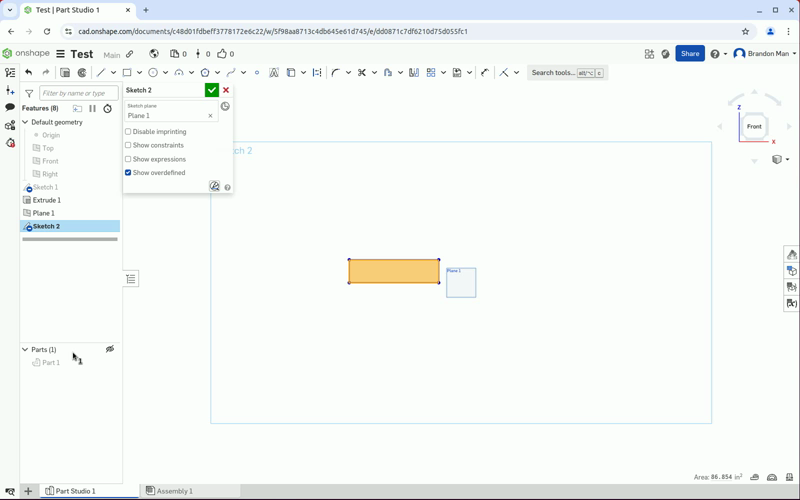
key(shift+y)
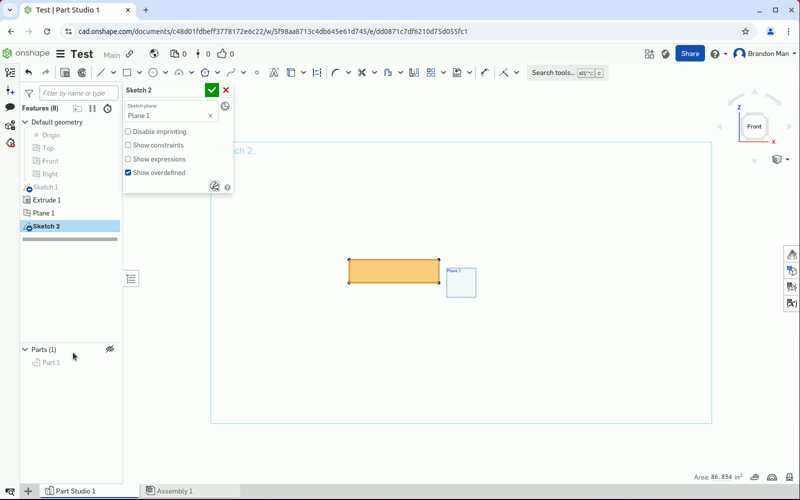
key(shift+e)
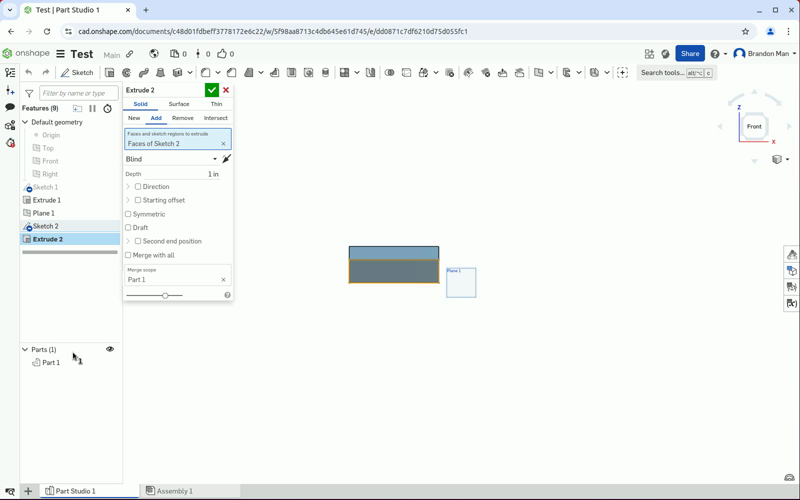
mouse_move(143, 106)
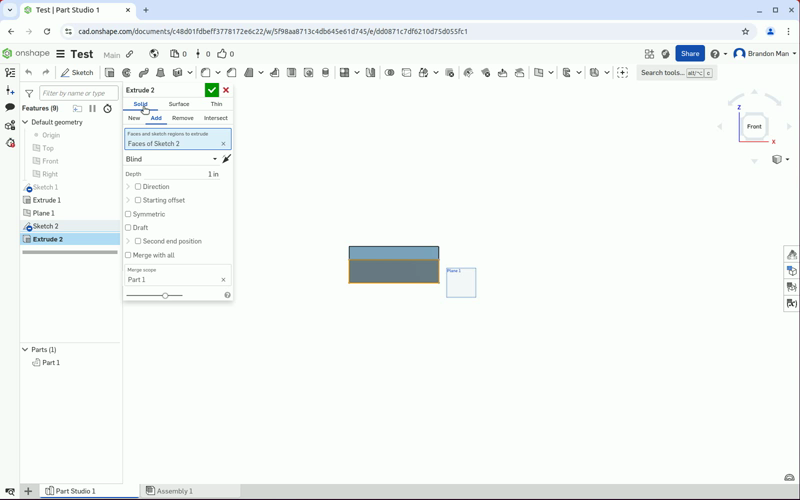
click(143, 106)
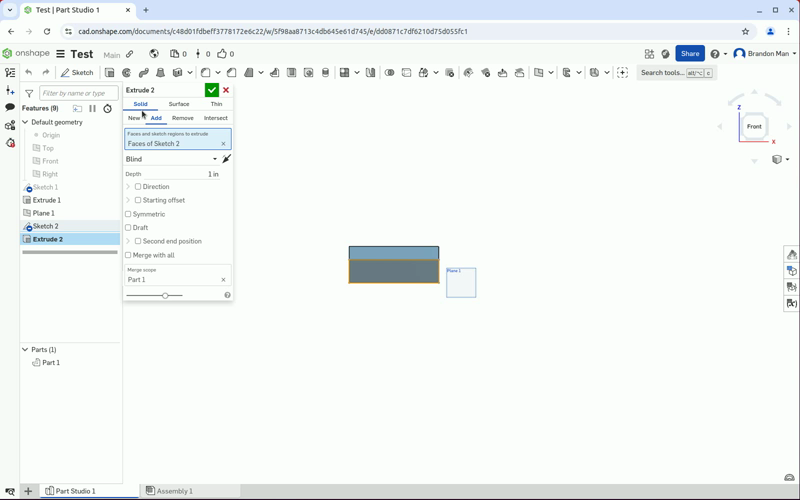
mouse_move(137, 120)
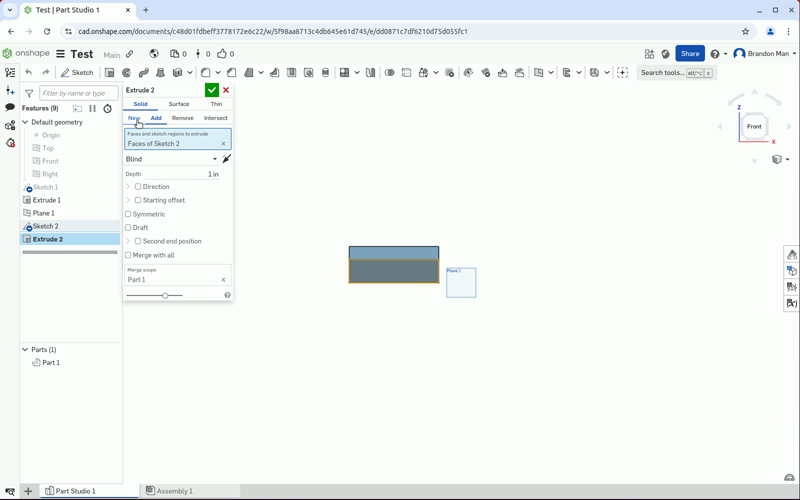
click(137, 120)
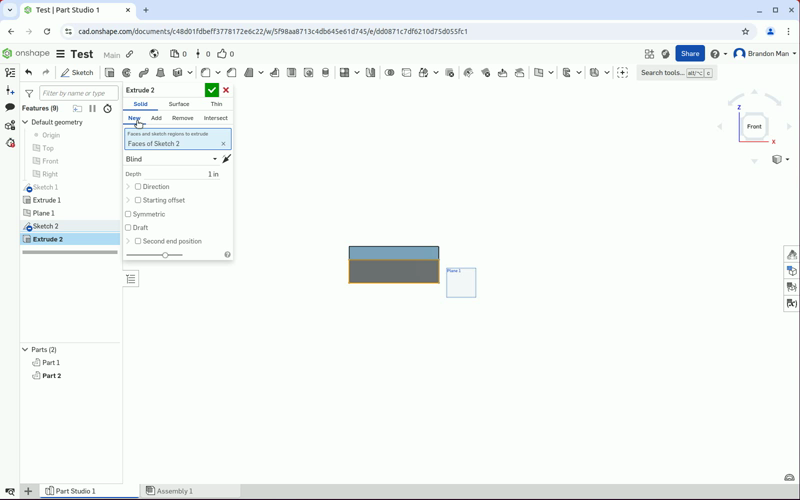
key(tab, 4)
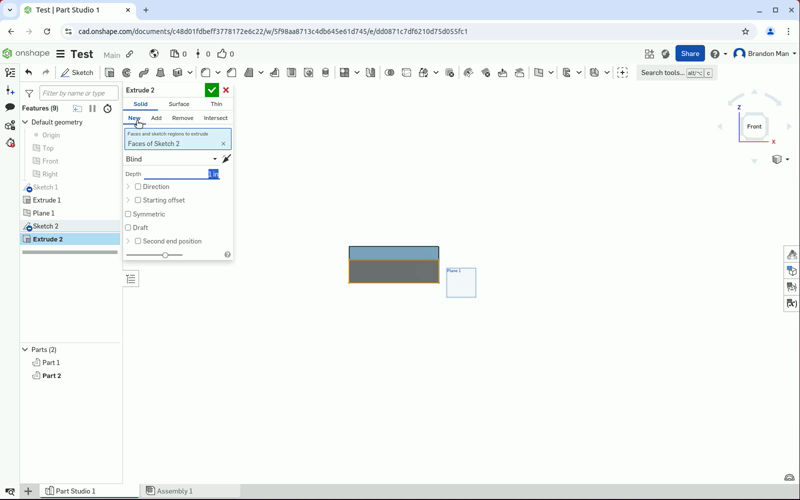
text(4.814)
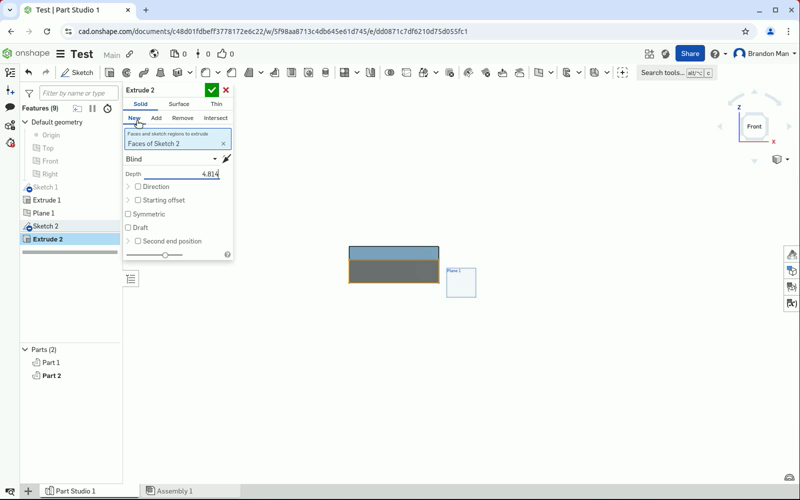
key(enter)
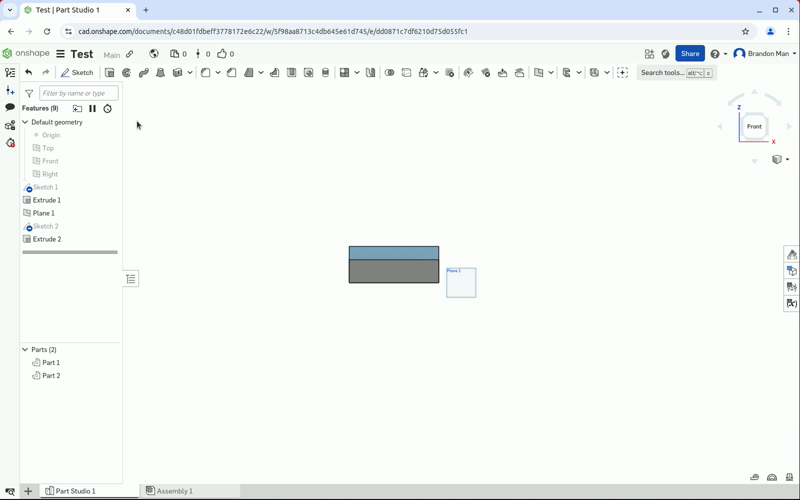
key(shift+h)
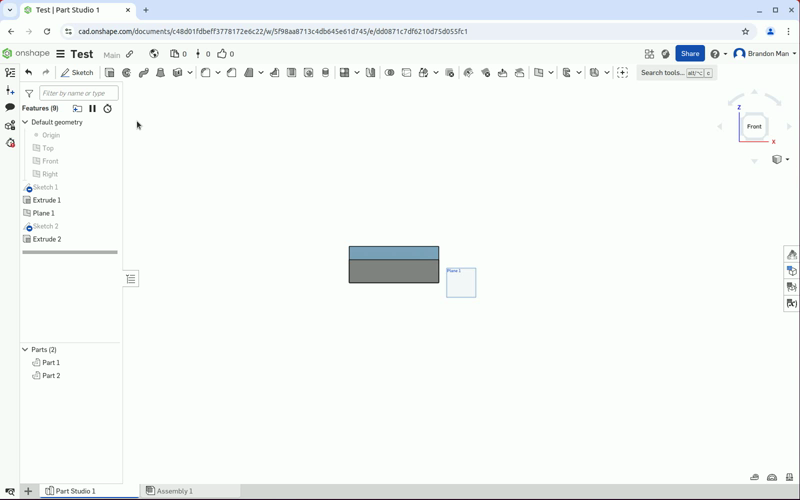
key(shift+h)
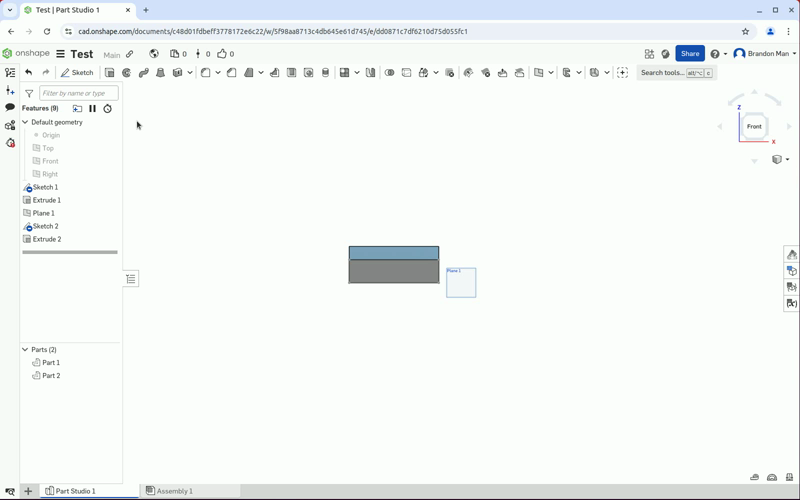
key(shift+7)
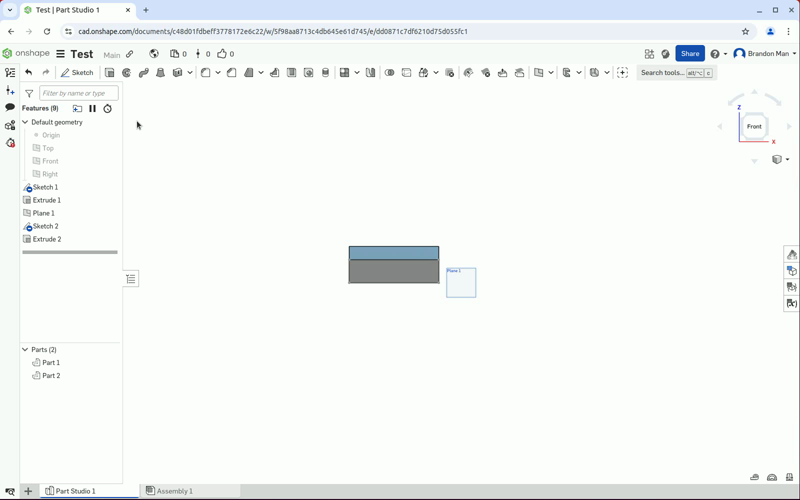
key(left, 2)
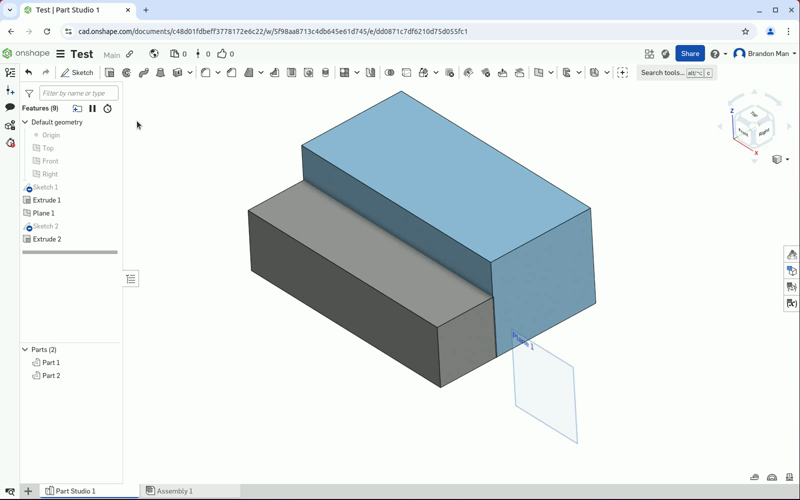
key(down, 2)
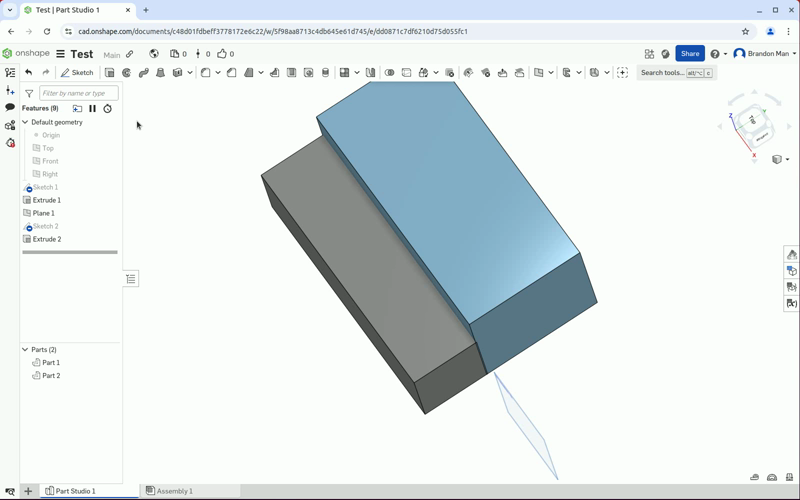
key(up, 2)
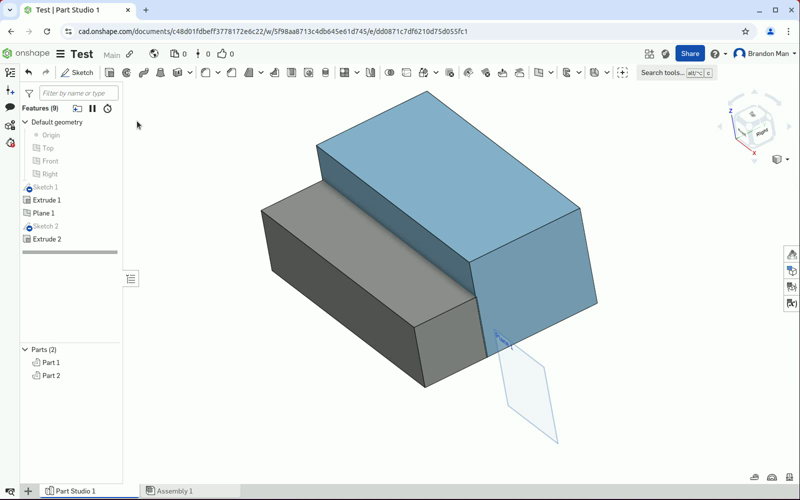
key(right, 2)
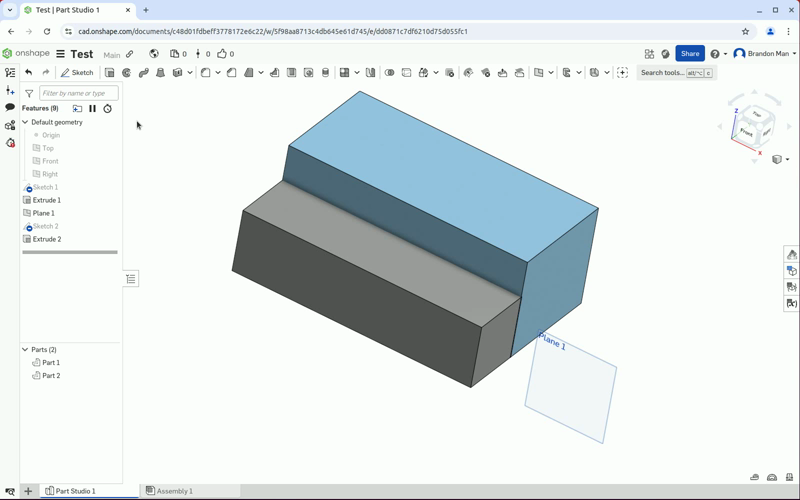
mouse_move(73, 189)
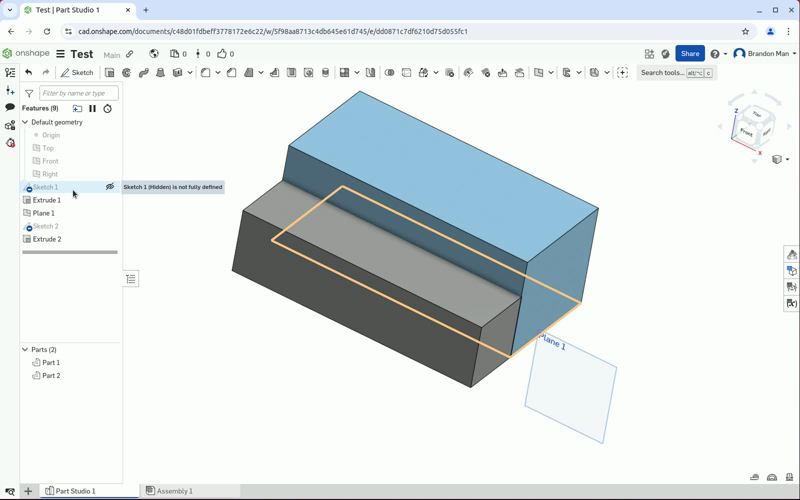
click(73, 189)